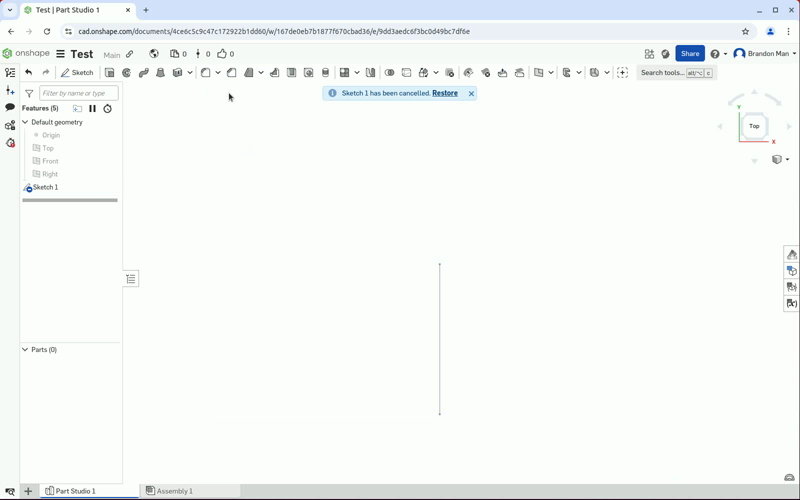
key(shift+h)
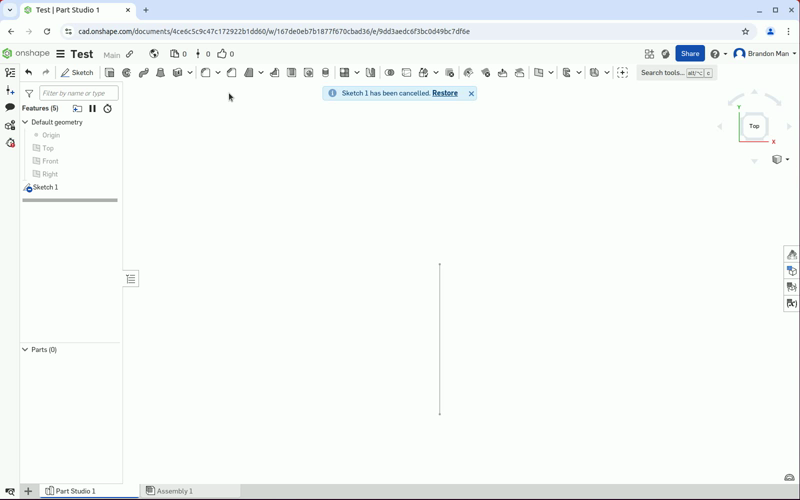
key(shift+s)
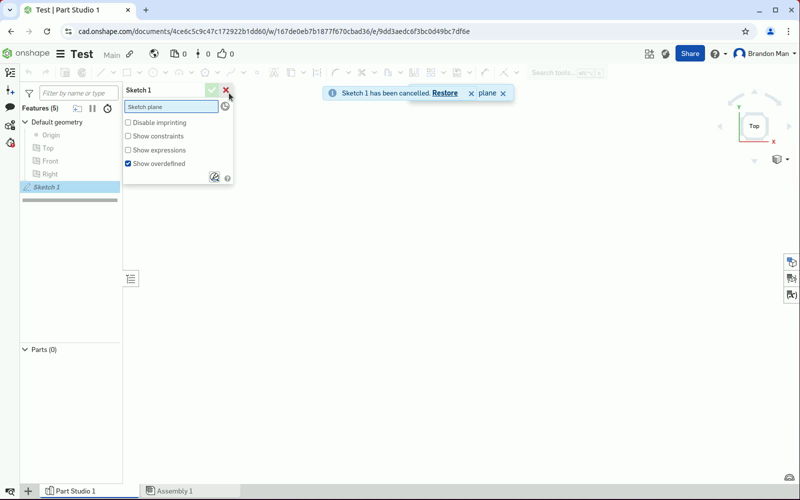
mouse_move(73, 150)
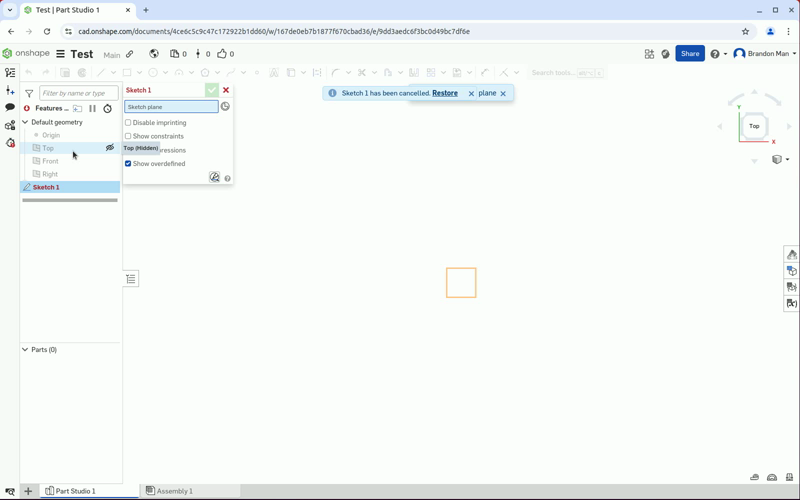
click(73, 150)
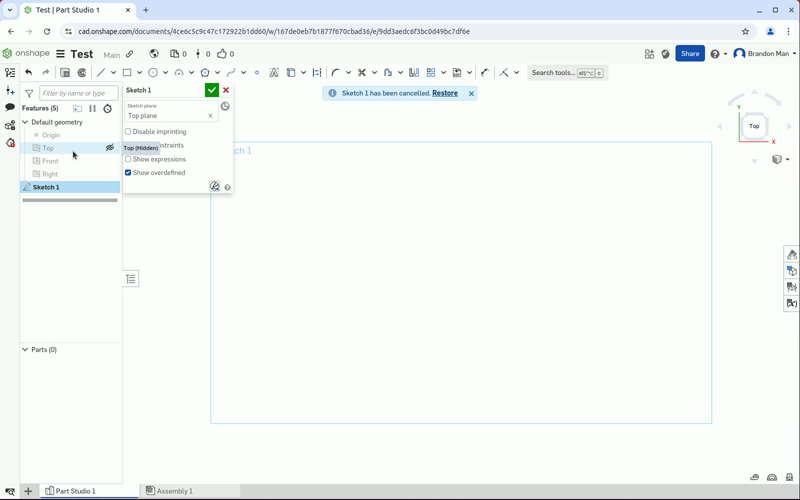
mouse_move(73, 352)
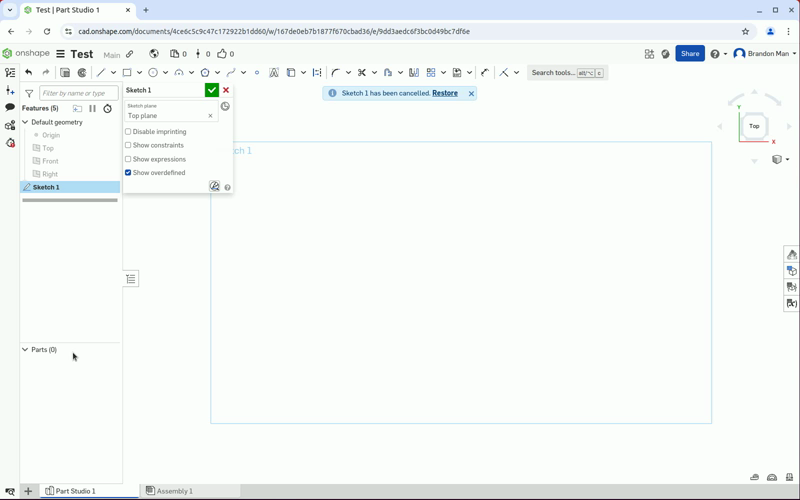
key(y)
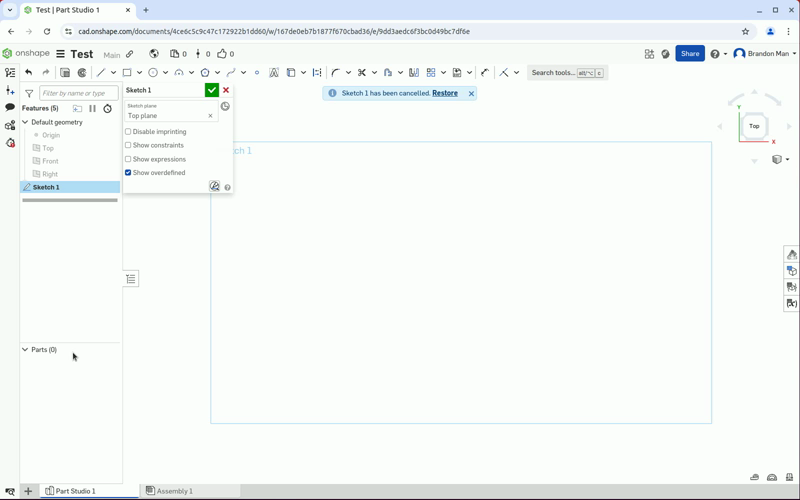
key(l)
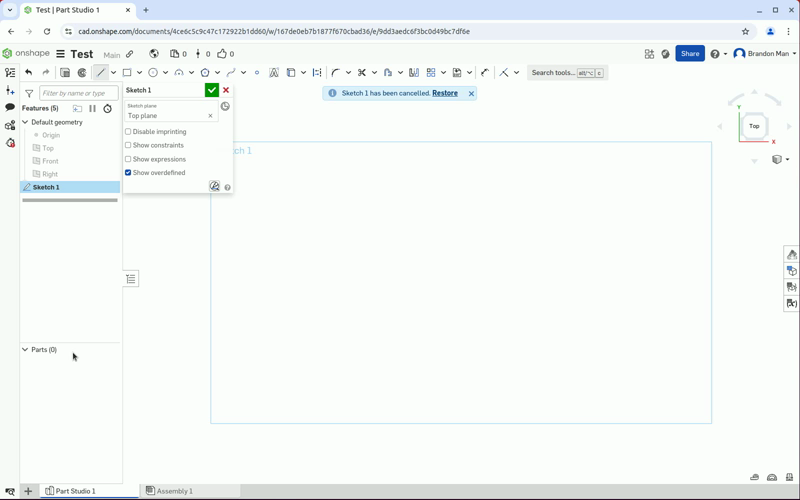
key_down(shift)
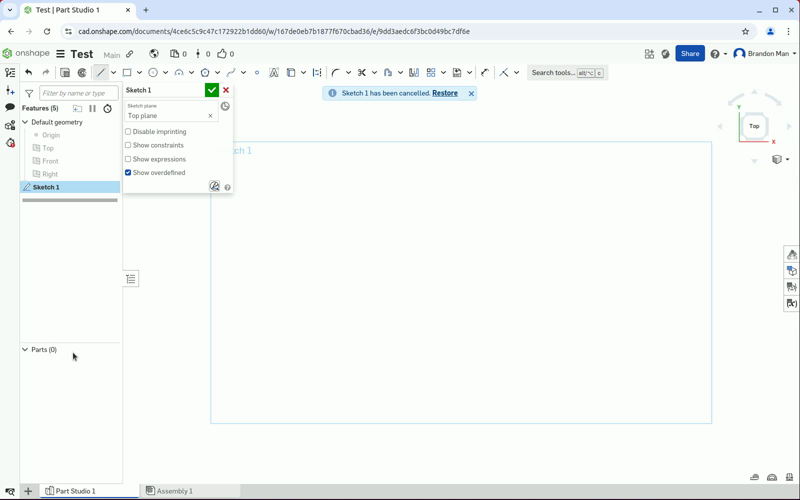
mouse_move(389, 322)
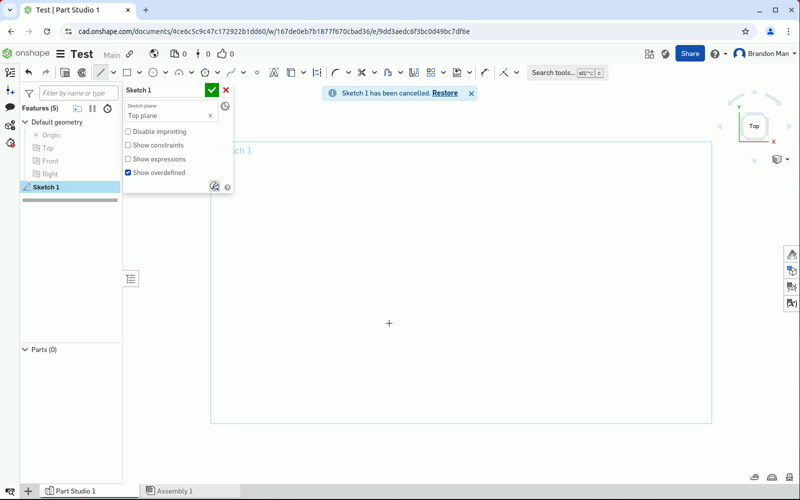
click(389, 322)
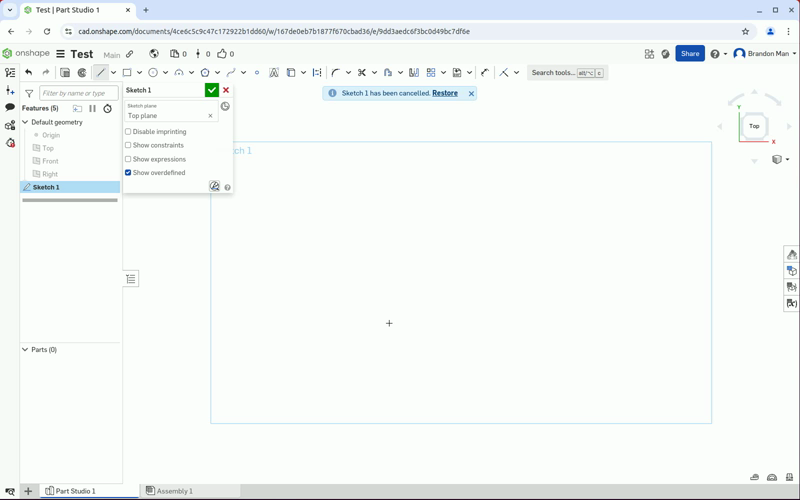
key_up(shift)
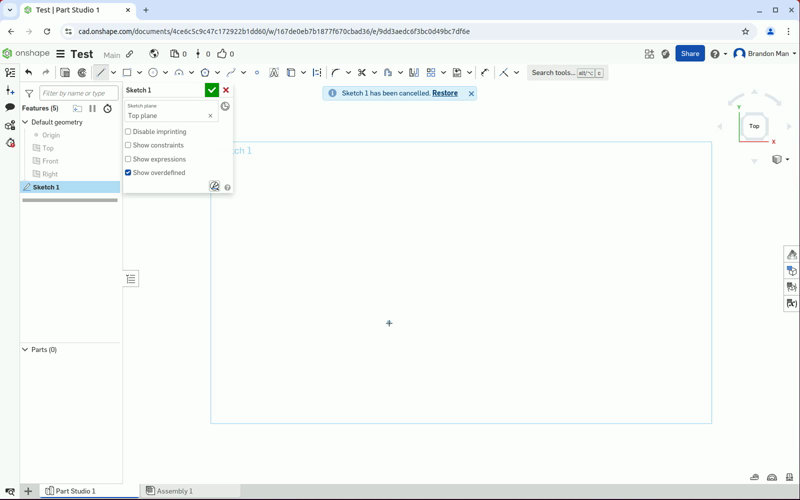
key_down(shift)
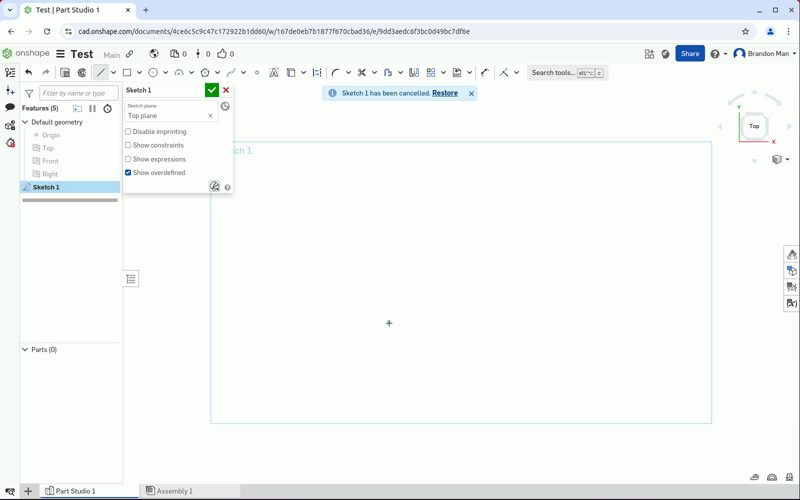
mouse_move(518, 322)
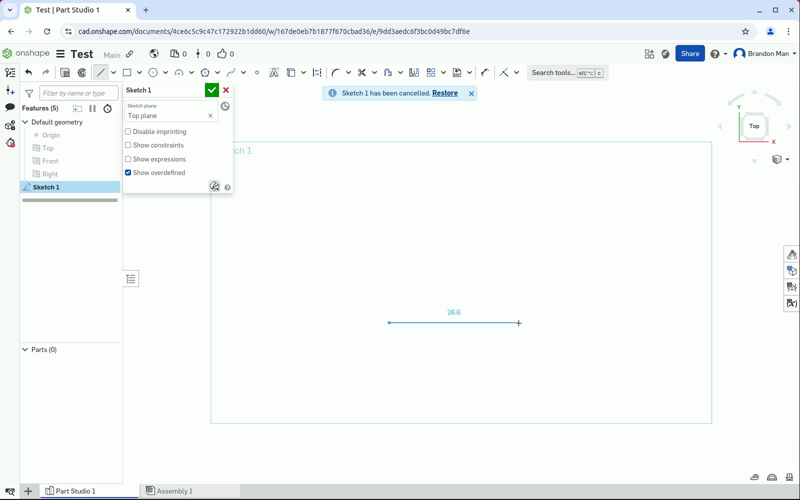
click(518, 322)
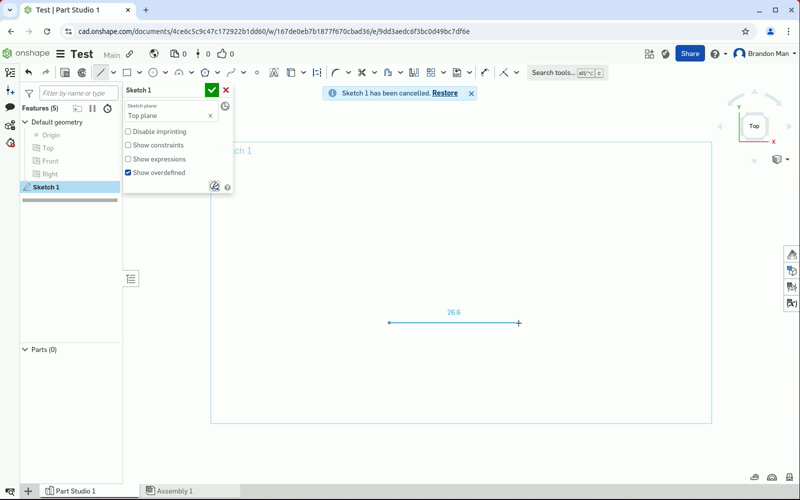
key_up(shift)
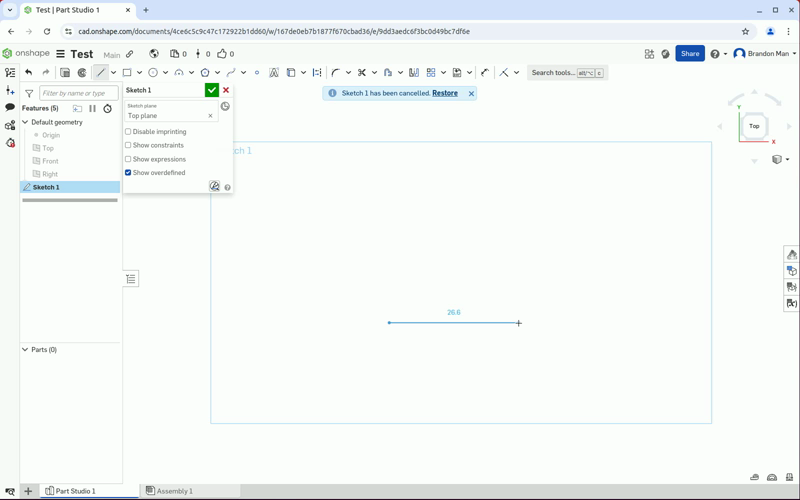
key_down(shift)
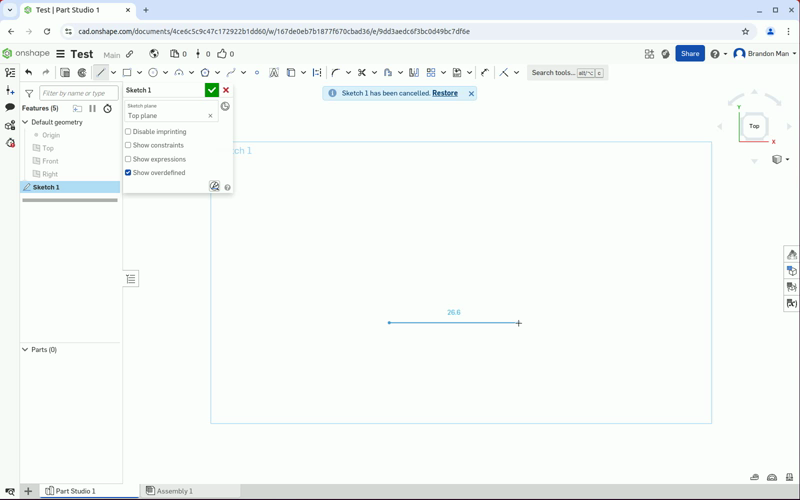
mouse_move(518, 170)
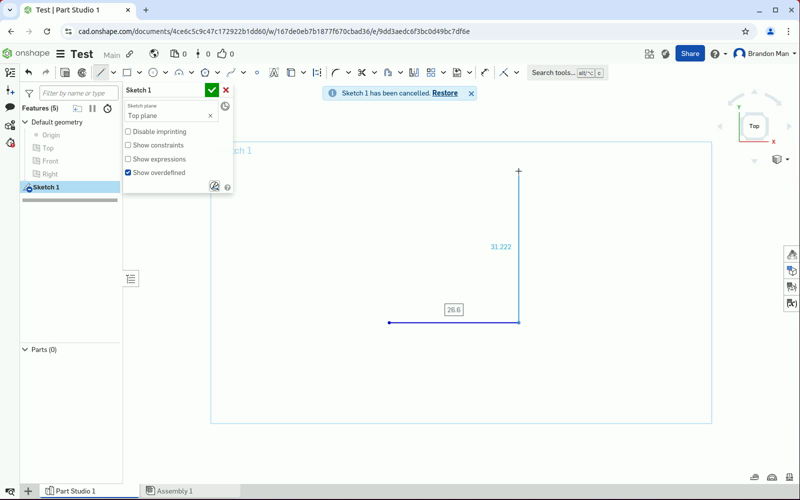
click(518, 170)
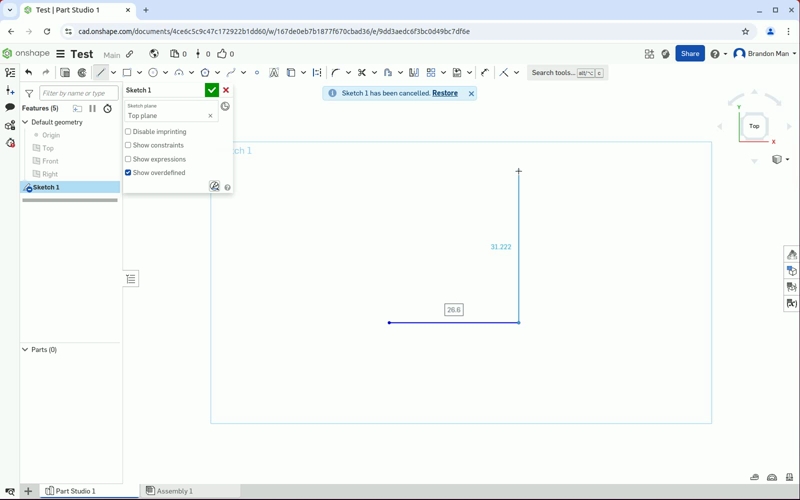
key_up(shift)
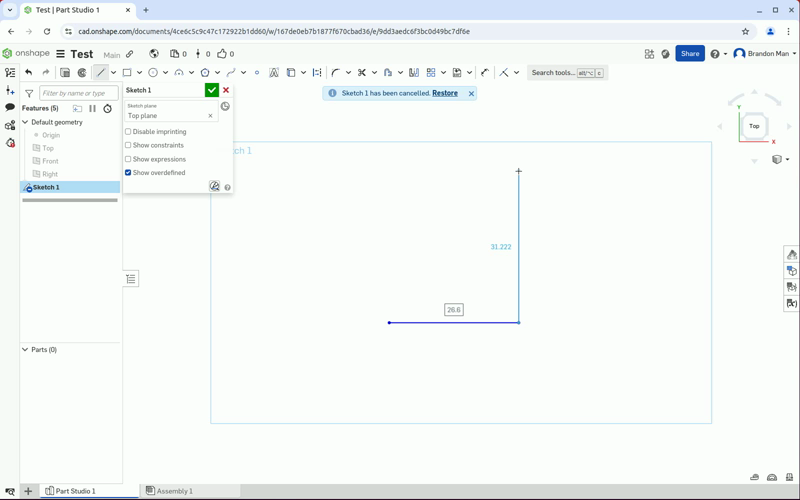
key_down(shift)
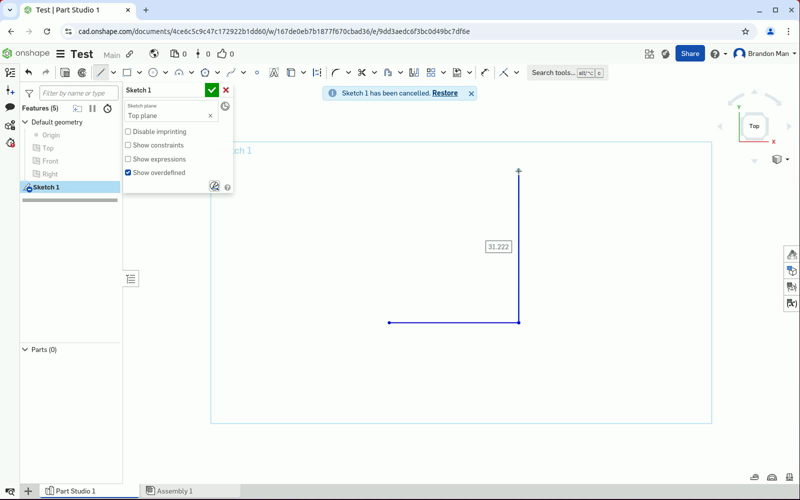
mouse_move(389, 170)
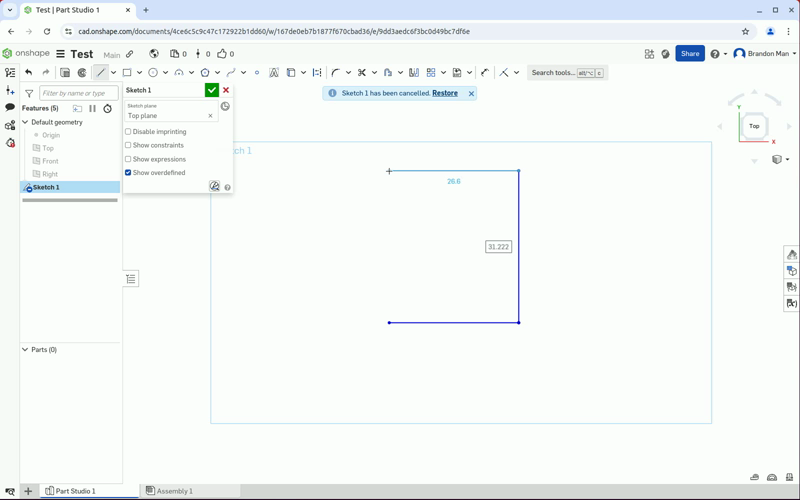
click(389, 170)
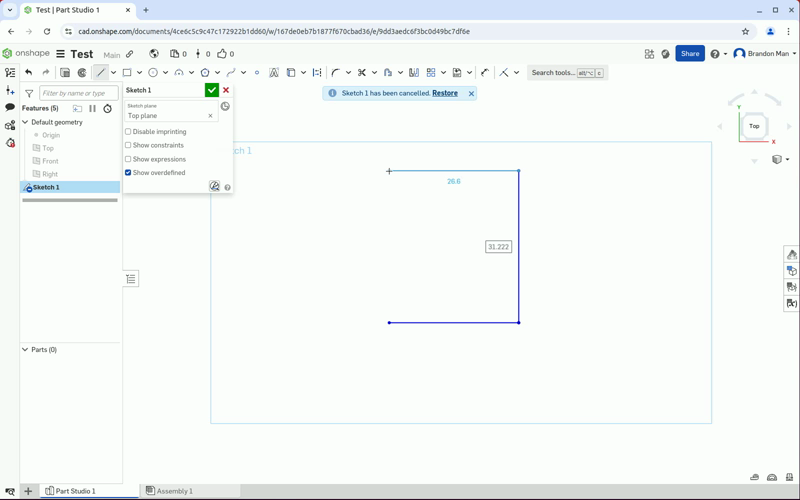
key_up(shift)
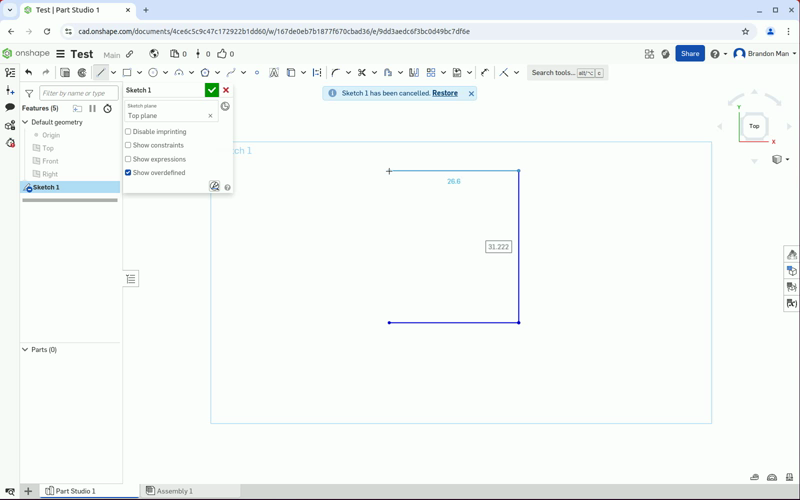
key_down(shift)
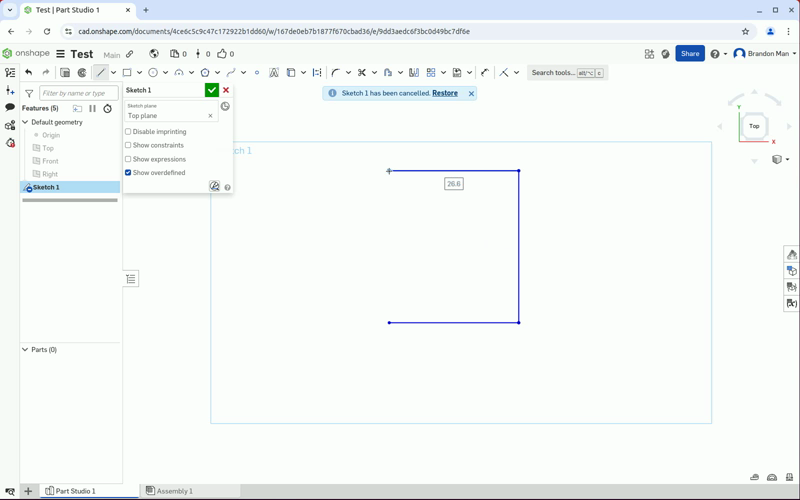
mouse_move(389, 322)
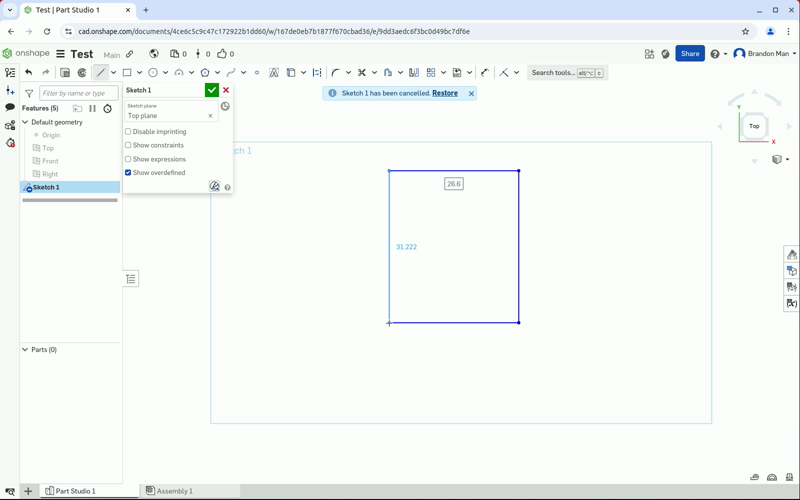
key_up(shift)
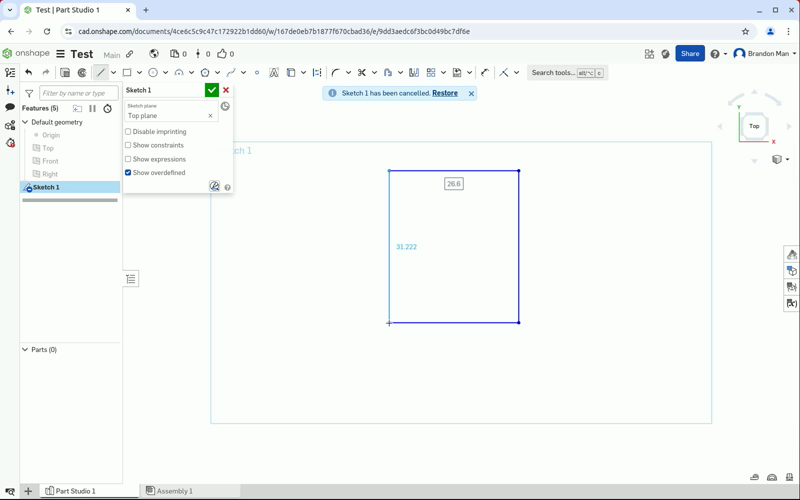
click(389, 322)
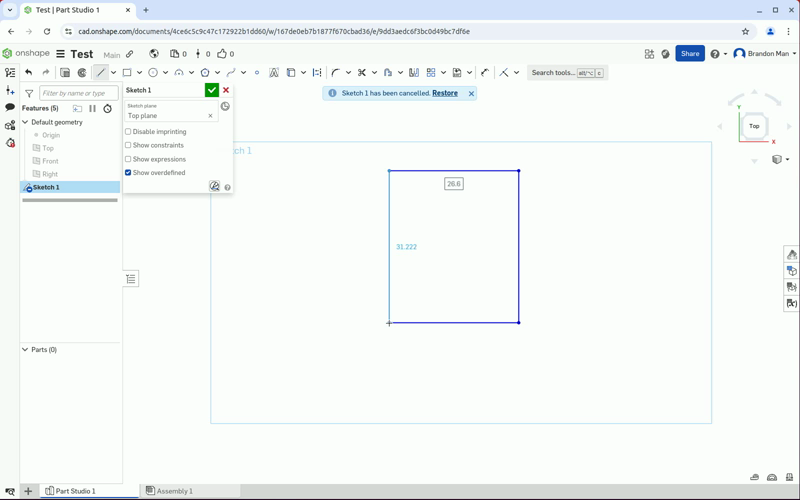
key(esc)
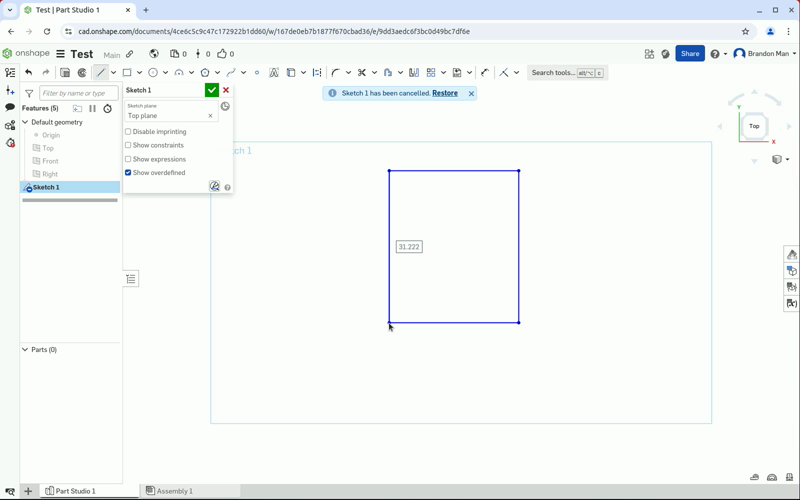
key(l)
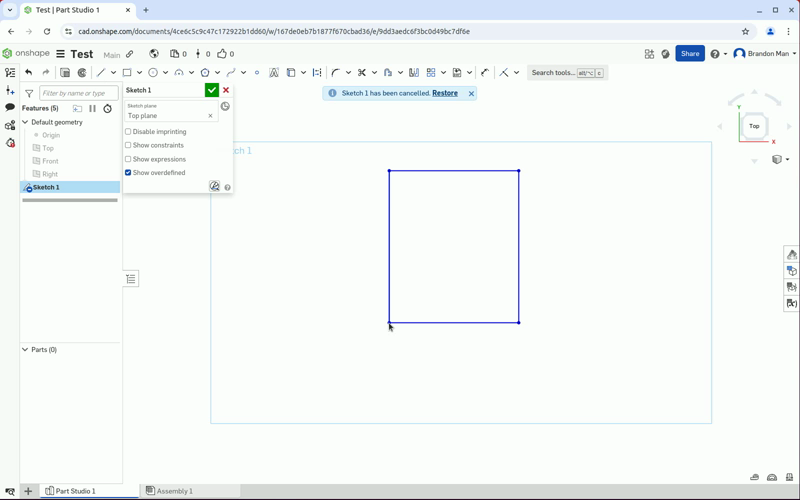
key_down(shift)
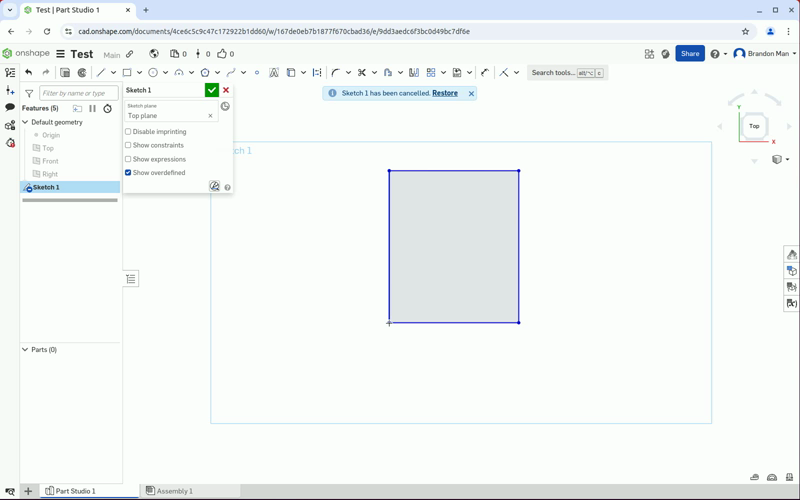
mouse_move(395, 321)
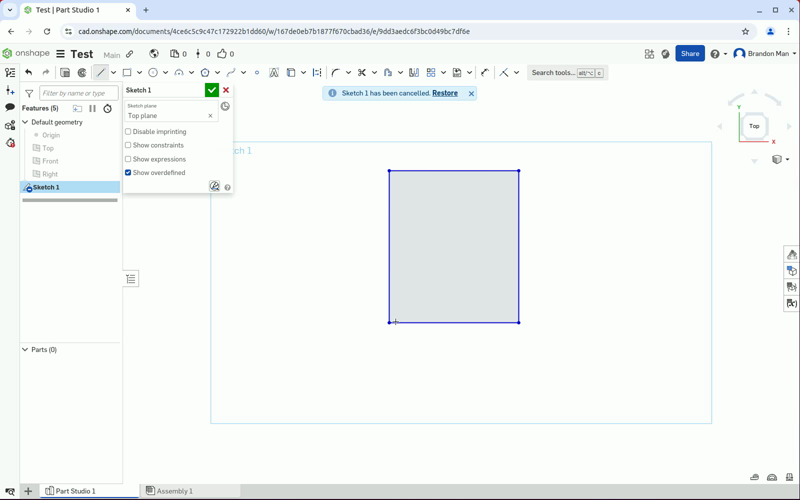
click(395, 321)
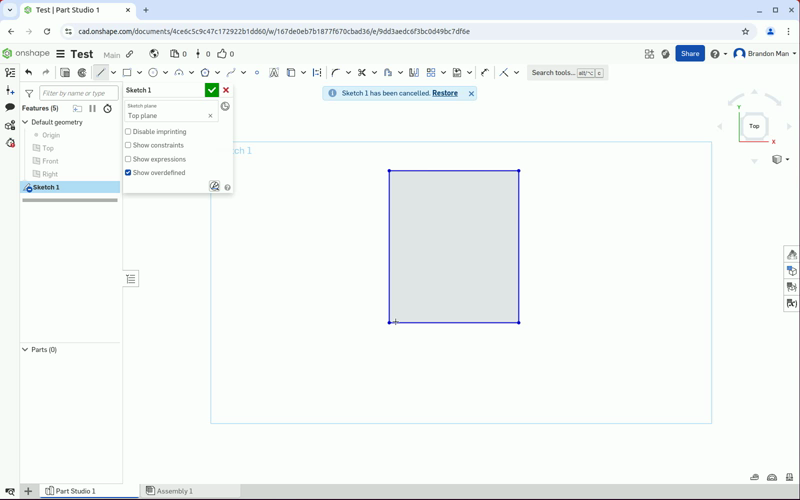
key_up(shift)
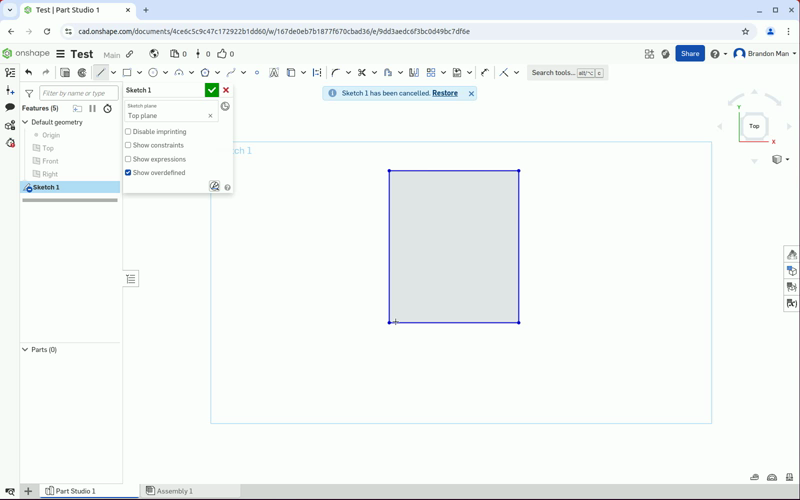
key_down(shift)
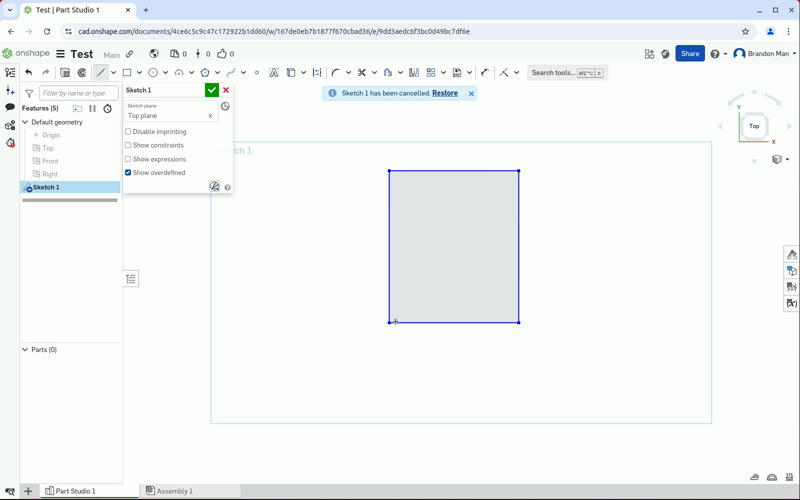
mouse_move(512, 321)
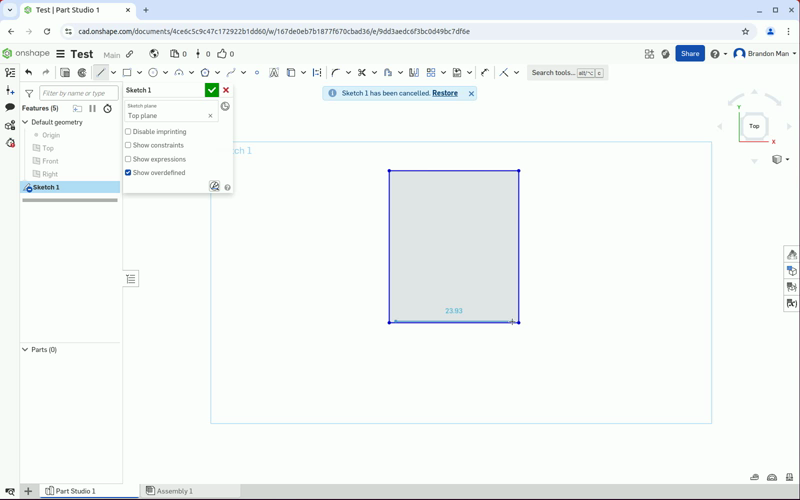
click(512, 321)
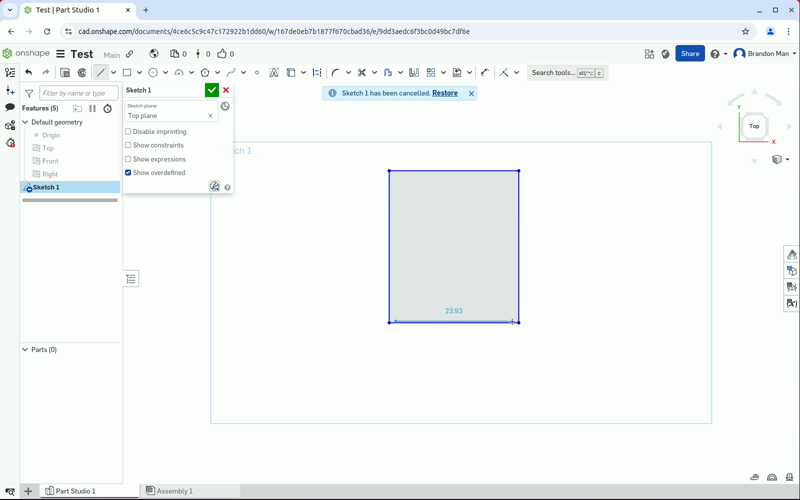
key_up(shift)
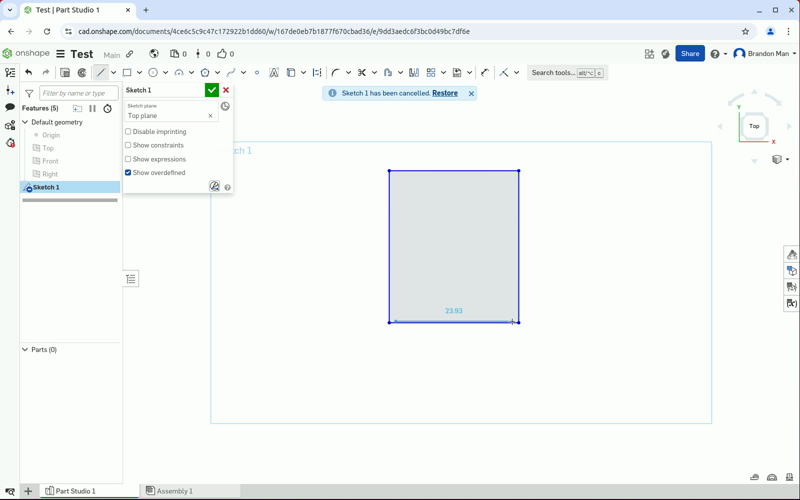
key_down(shift)
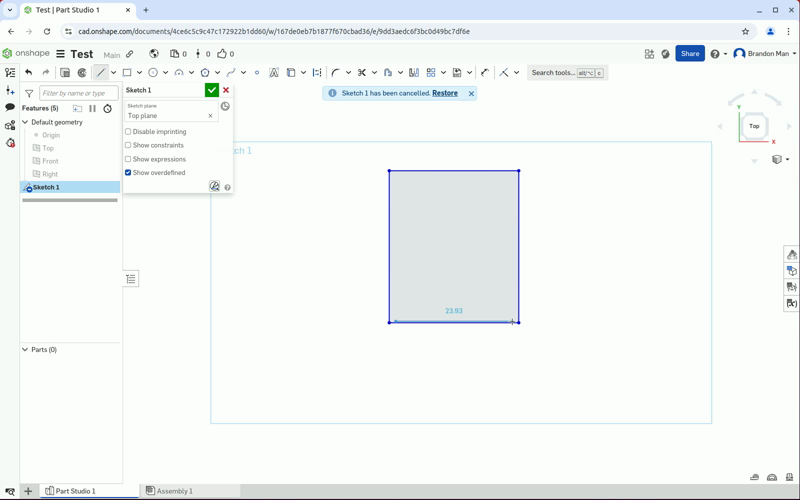
mouse_move(512, 172)
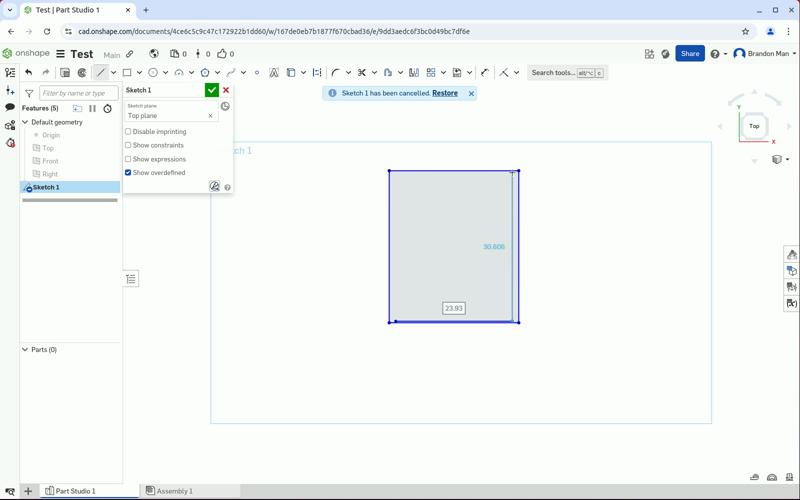
click(512, 172)
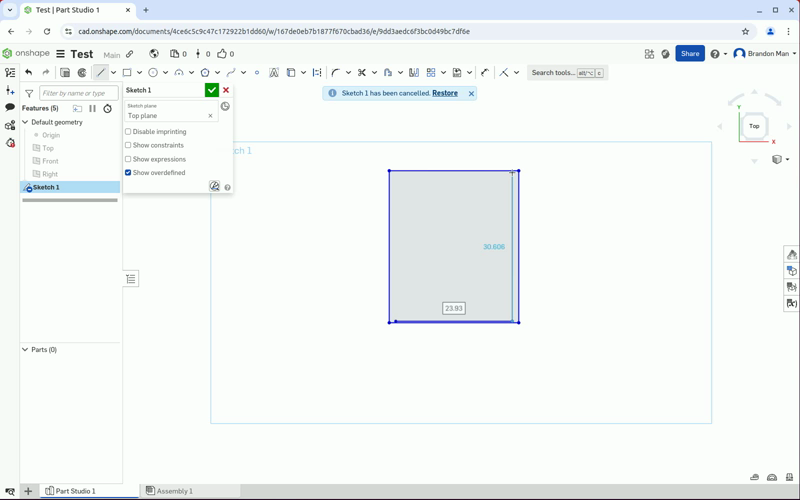
key_up(shift)
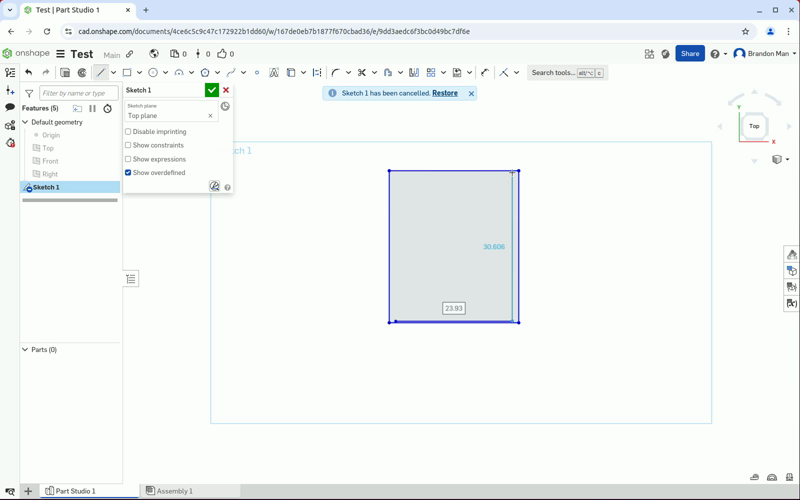
key_down(shift)
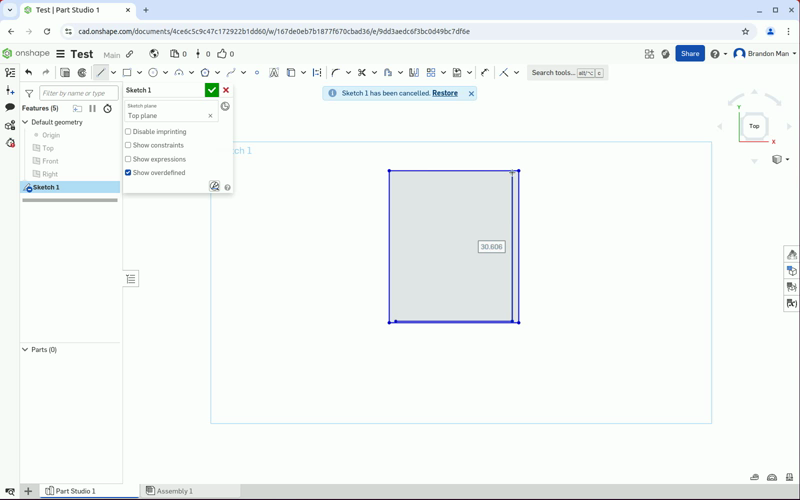
mouse_move(395, 172)
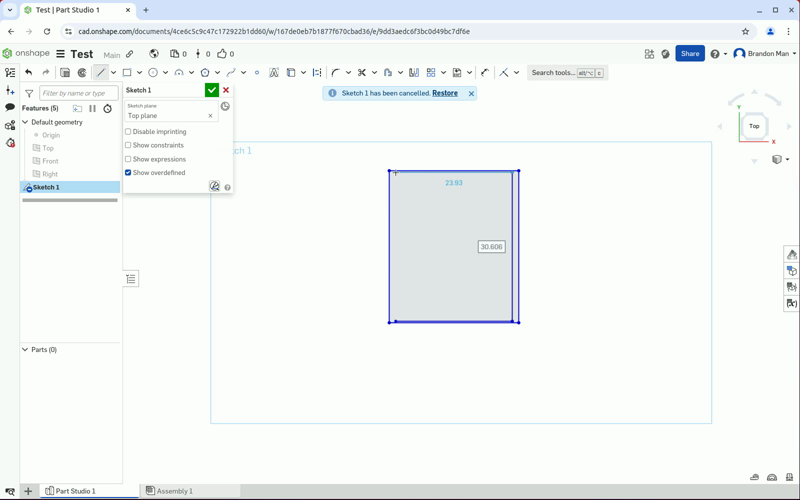
click(395, 172)
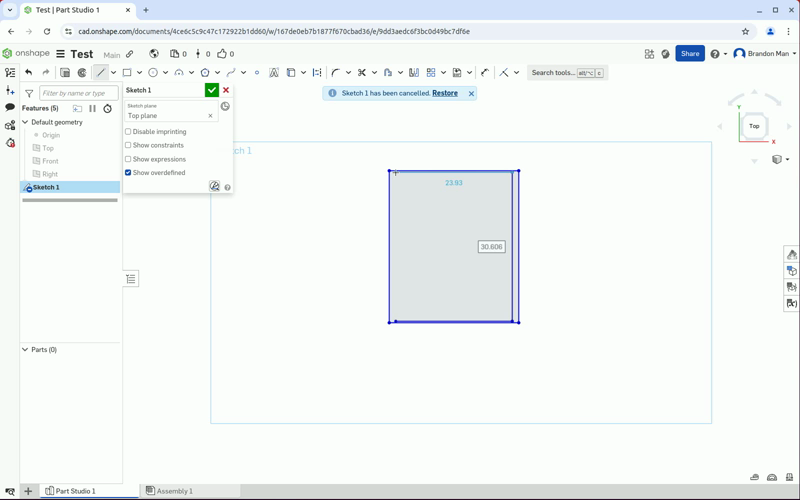
key_up(shift)
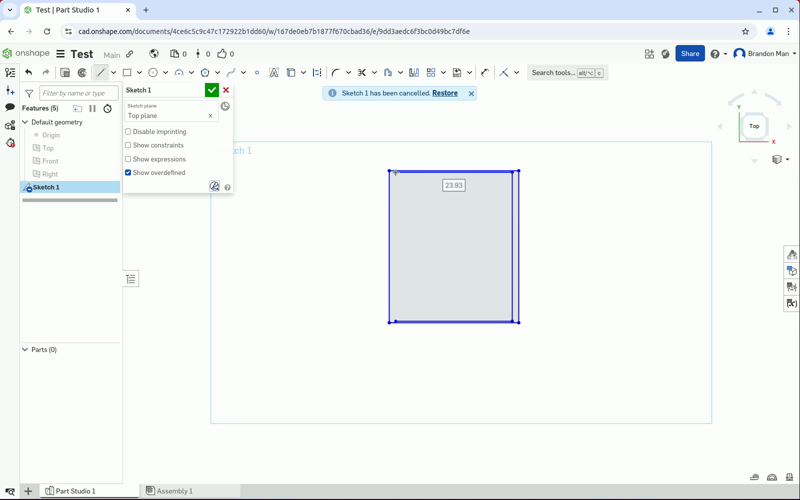
key_down(shift)
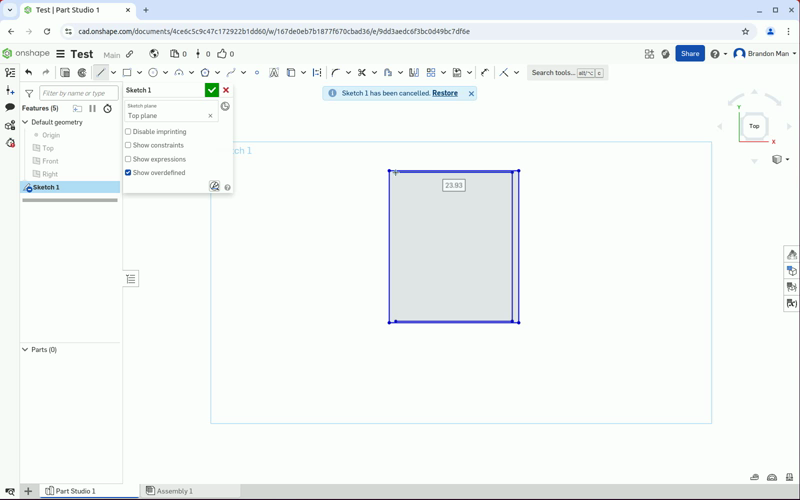
mouse_move(395, 321)
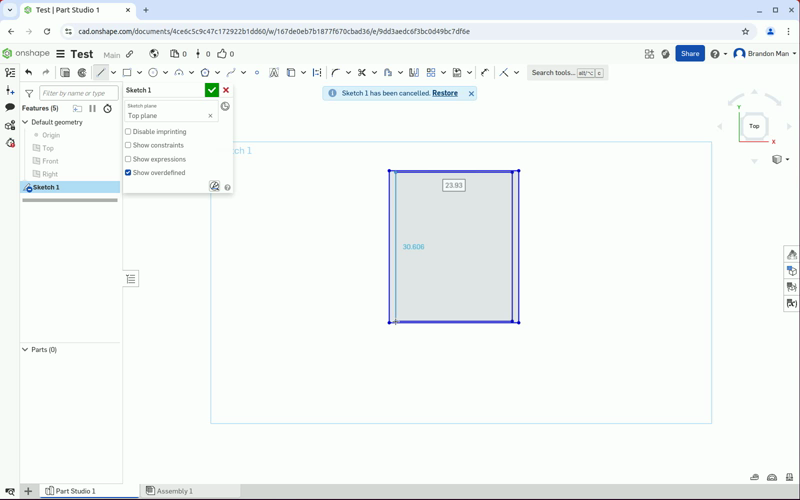
key_up(shift)
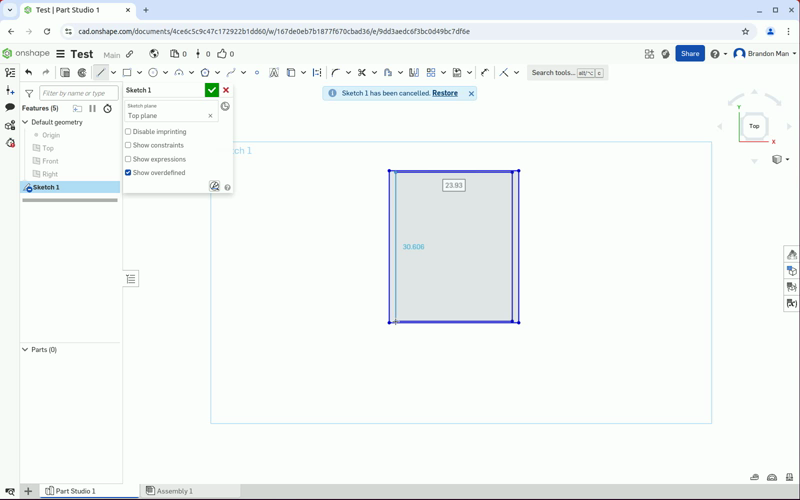
click(395, 321)
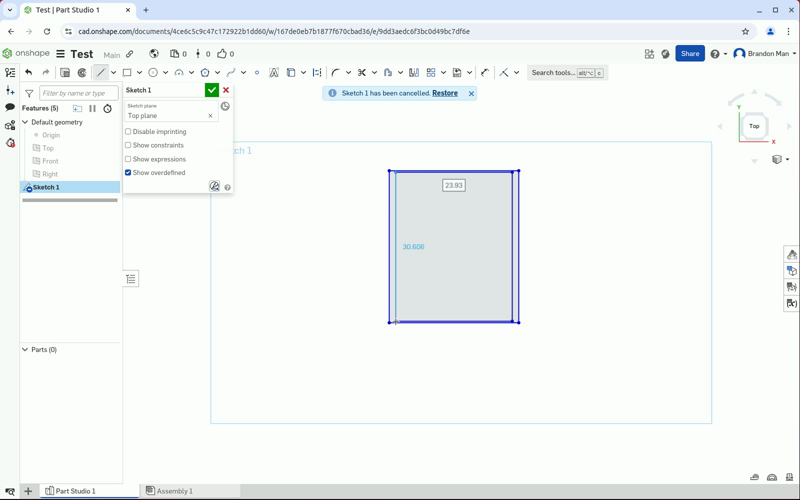
key(esc)
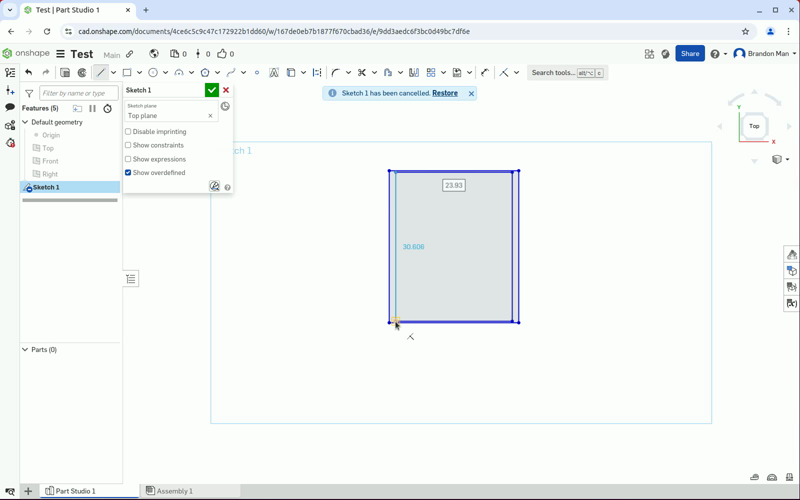
mouse_move(391, 204)
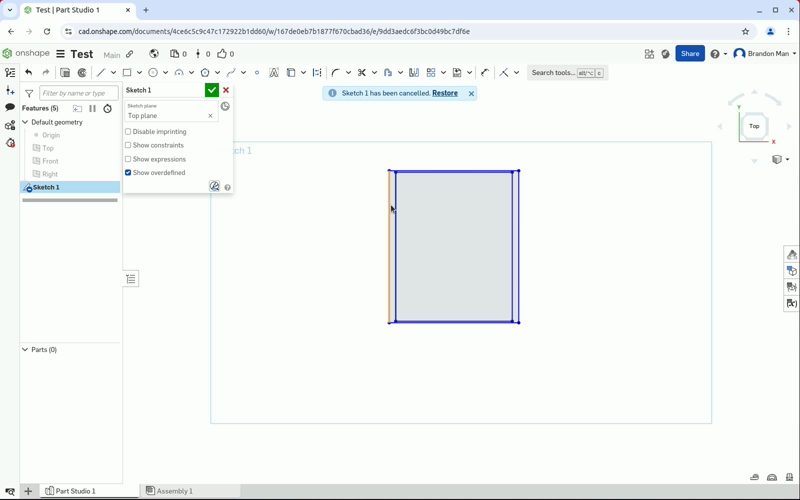
click(391, 204)
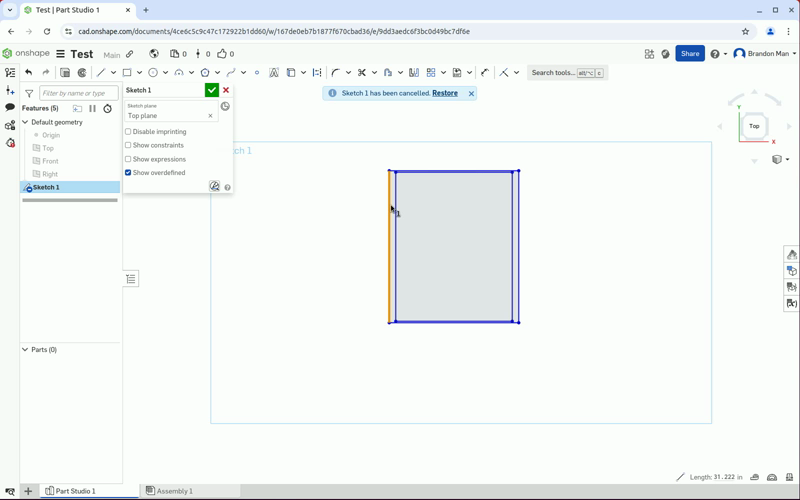
mouse_move(73, 352)
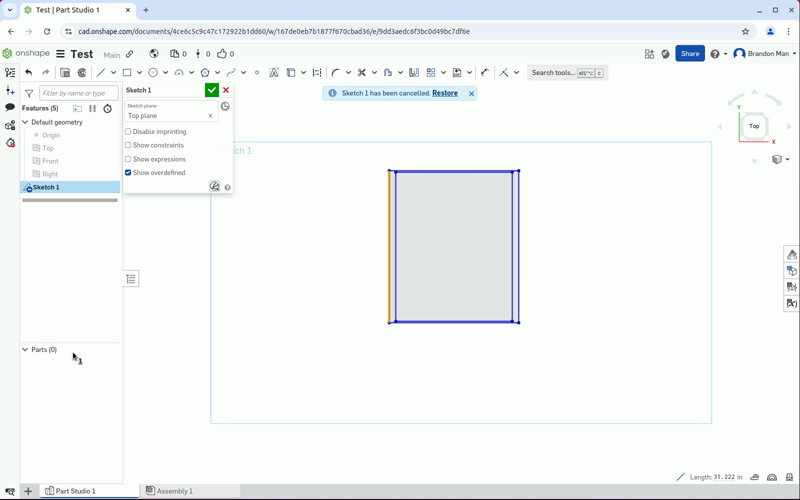
key(shift+y)
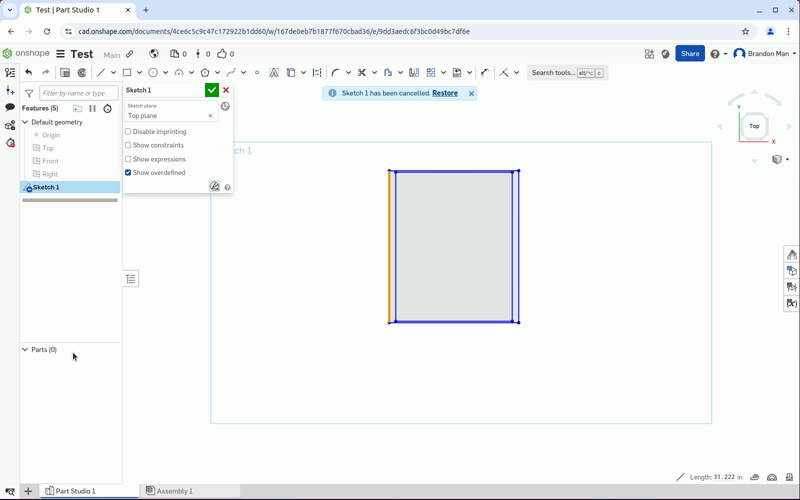
key(shift+e)
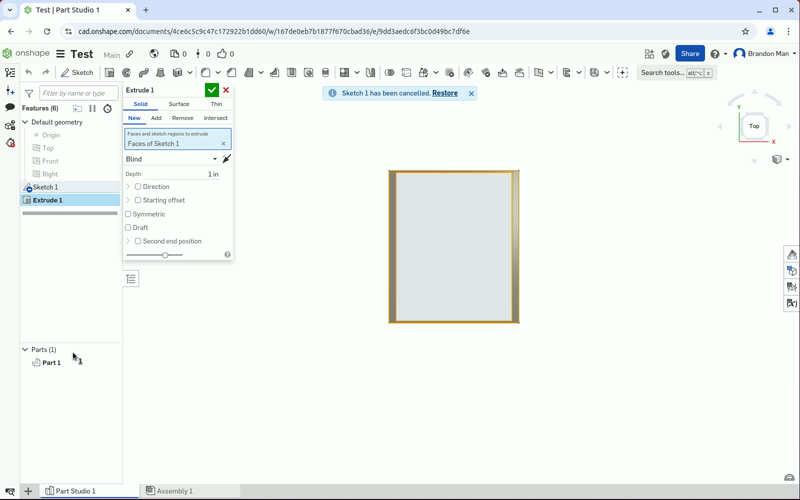
mouse_move(143, 106)
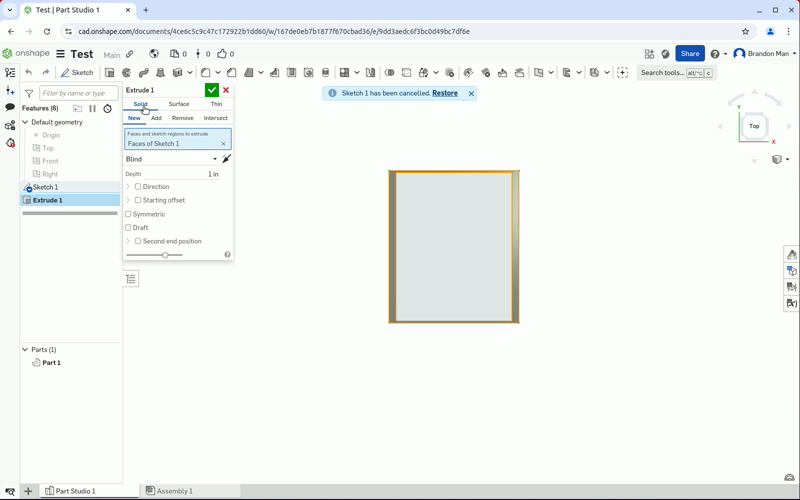
click(143, 106)
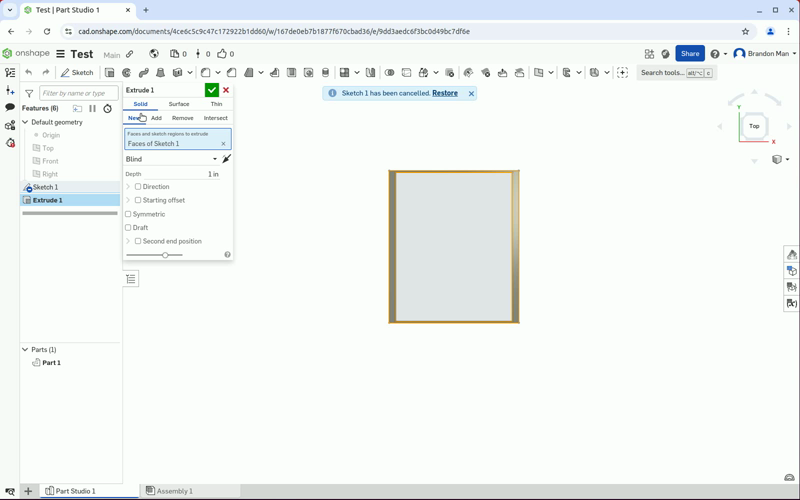
mouse_move(137, 120)
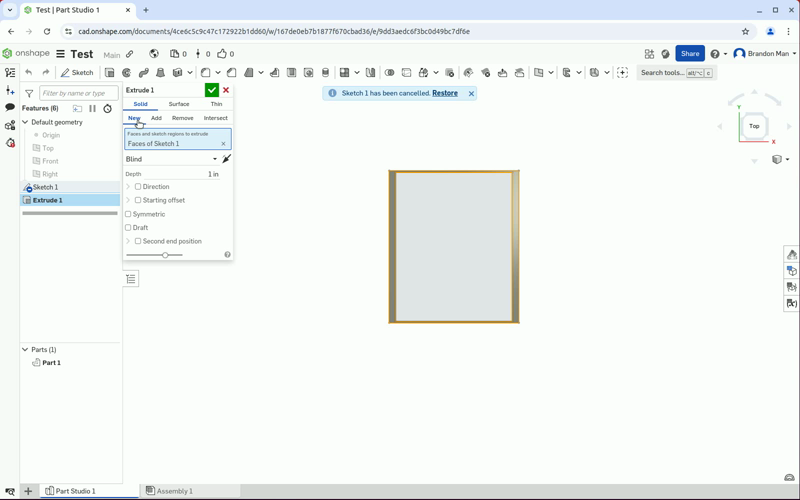
click(137, 120)
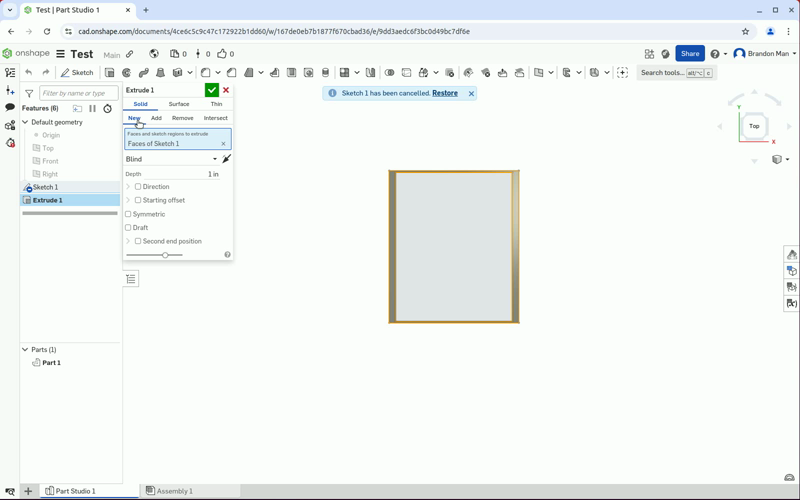
key(tab, 4)
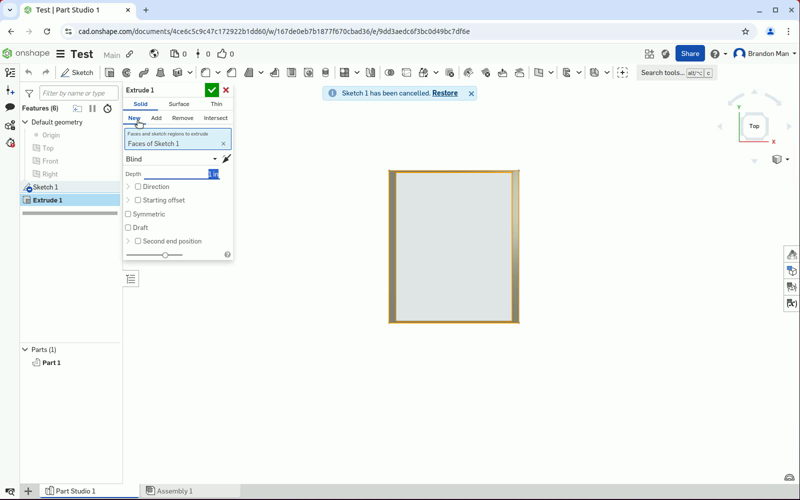
text(1.444)
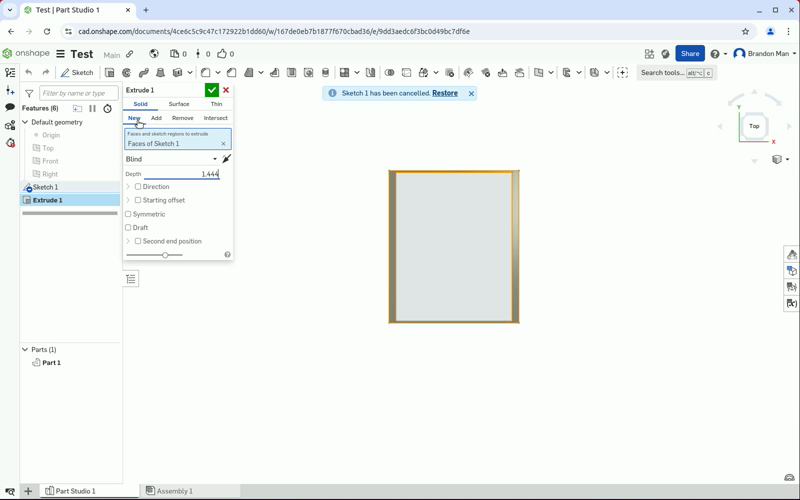
key(enter)
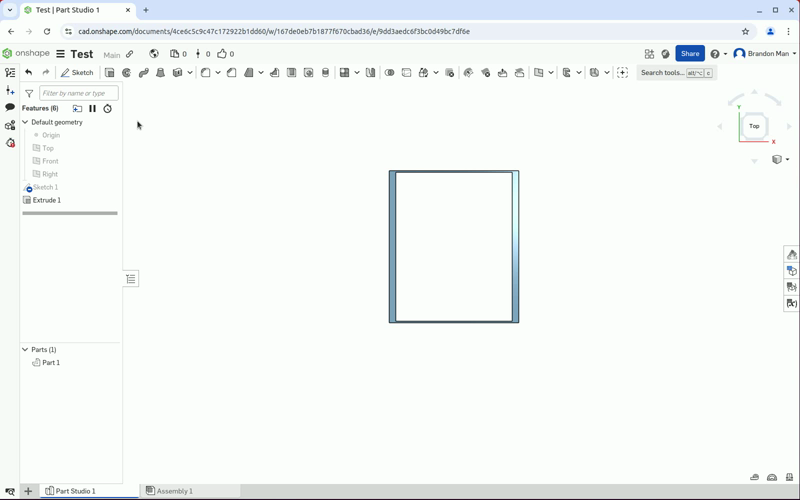
key(shift+h)
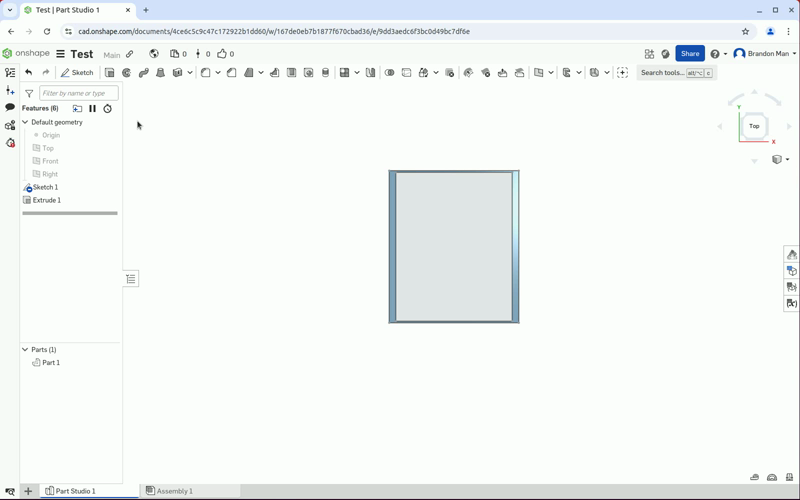
key(shift+h)
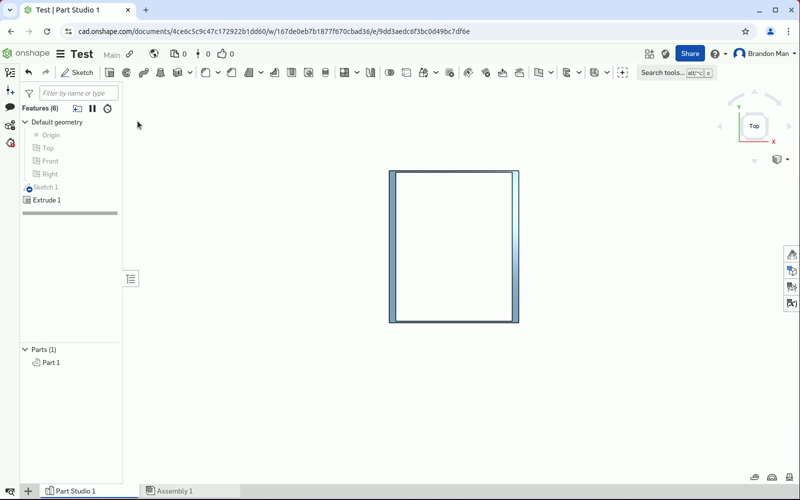
mouse_move(73, 189)
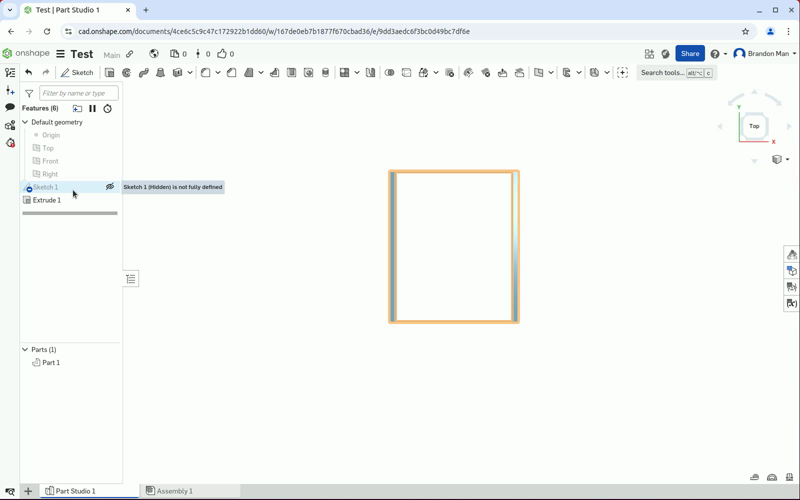
click(73, 189)
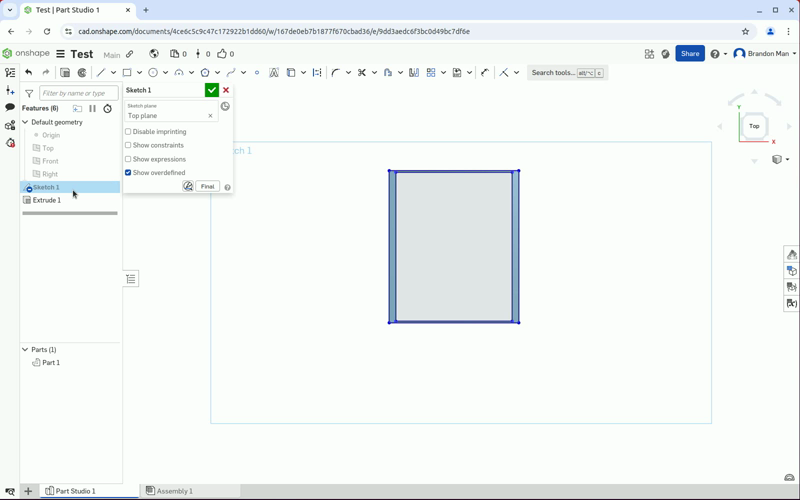
mouse_move(229, 92)
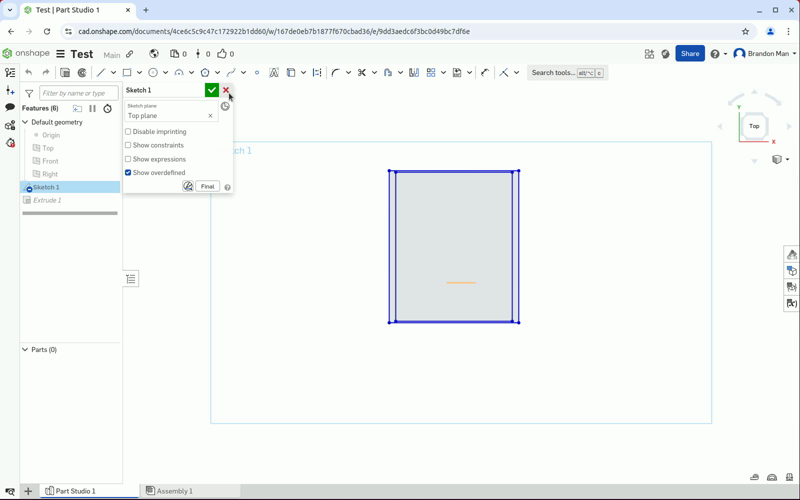
click(229, 92)
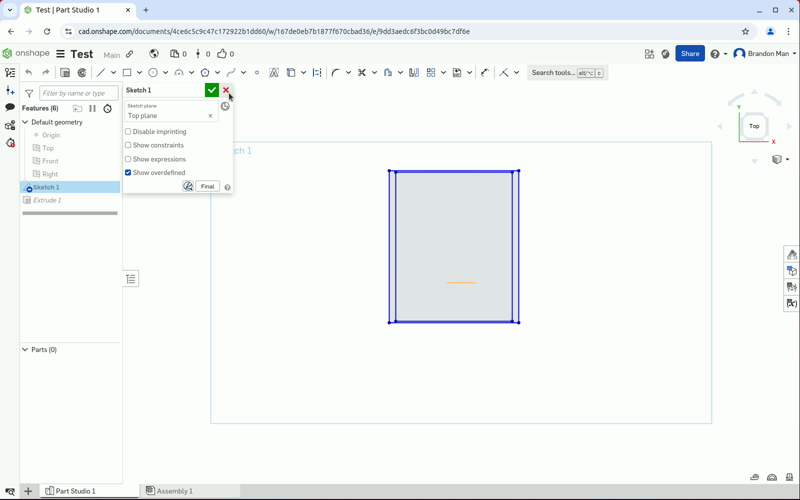
key(shift+s)
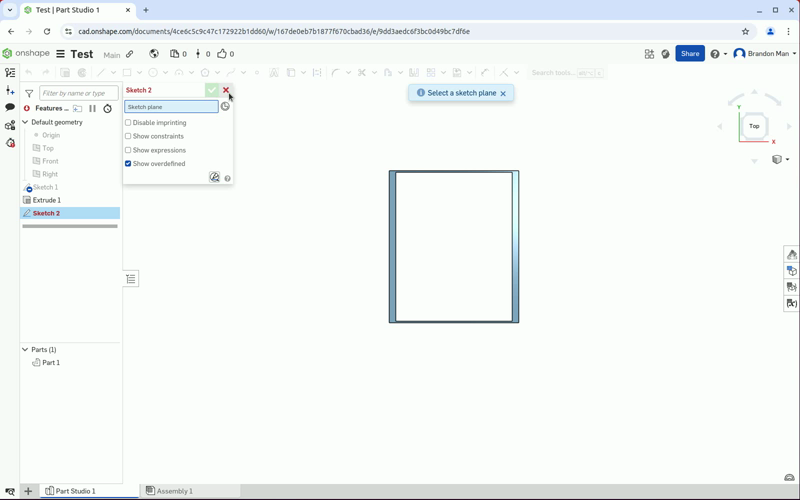
mouse_move(73, 150)
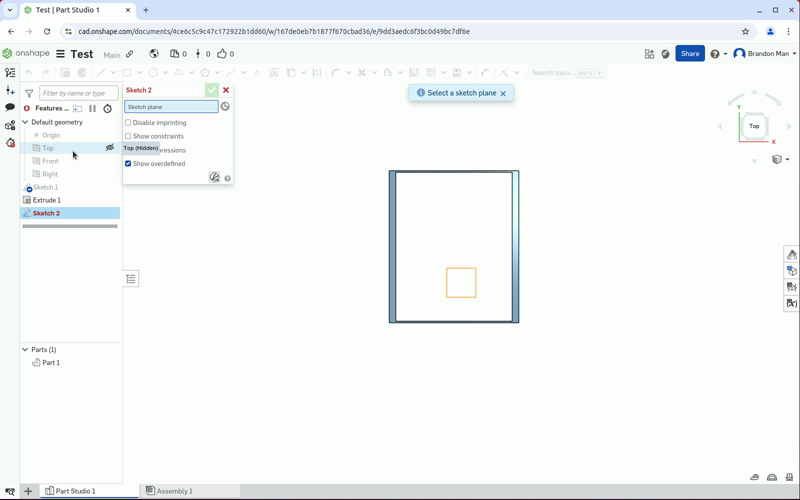
click(73, 150)
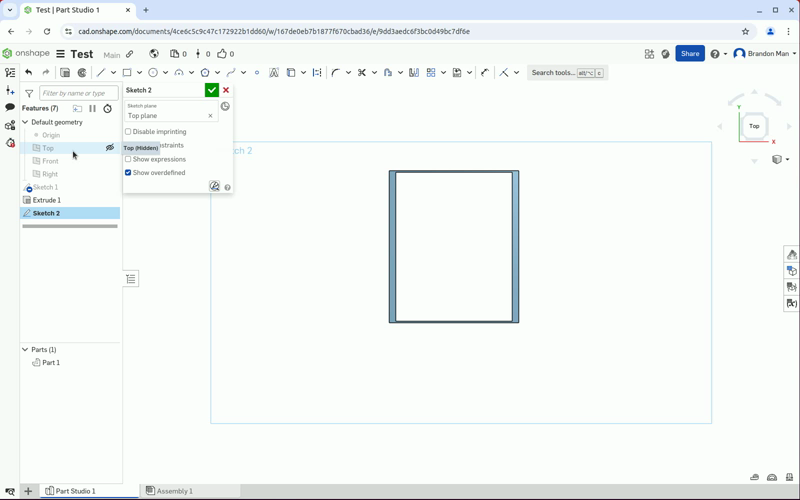
mouse_move(73, 352)
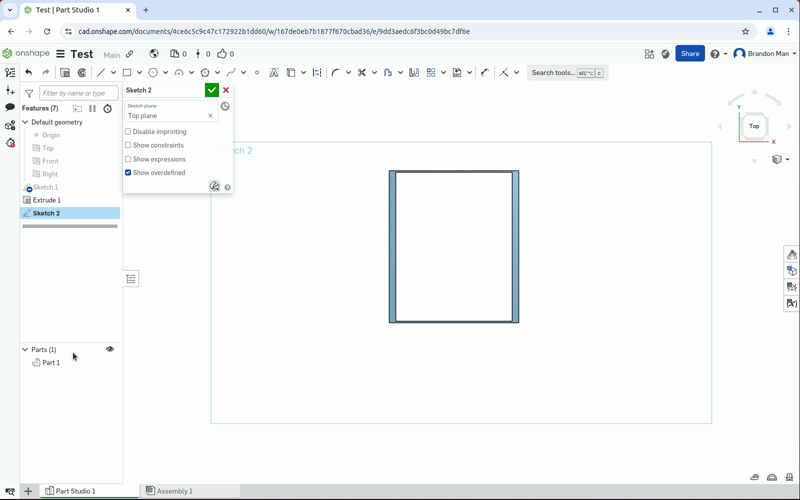
key(y)
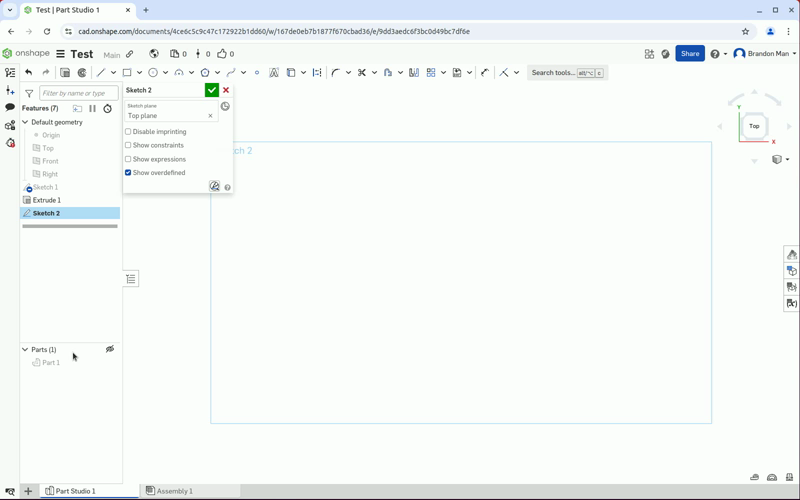
key(l)
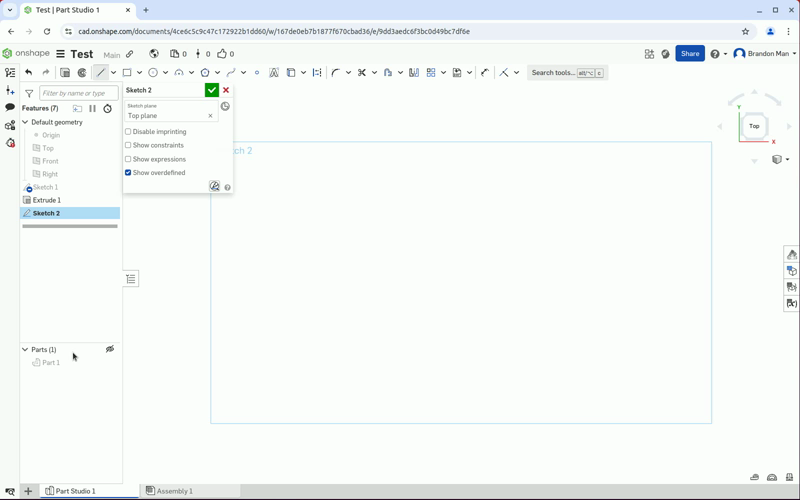
key_down(shift)
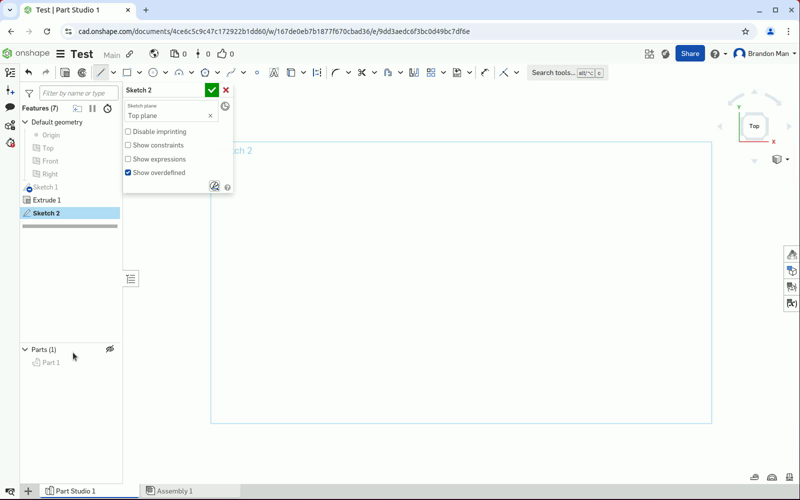
mouse_move(395, 320)
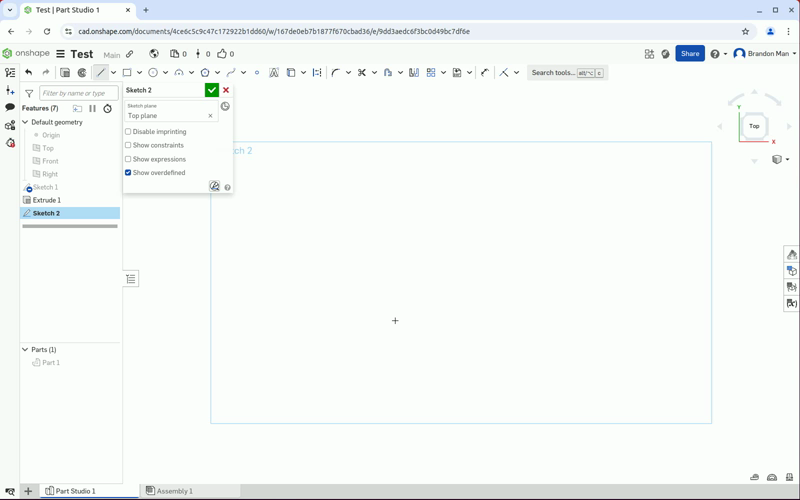
click(395, 320)
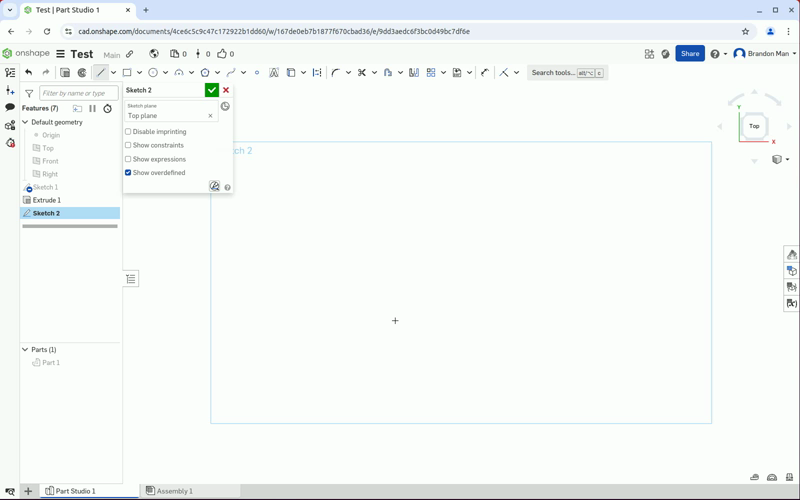
key_up(shift)
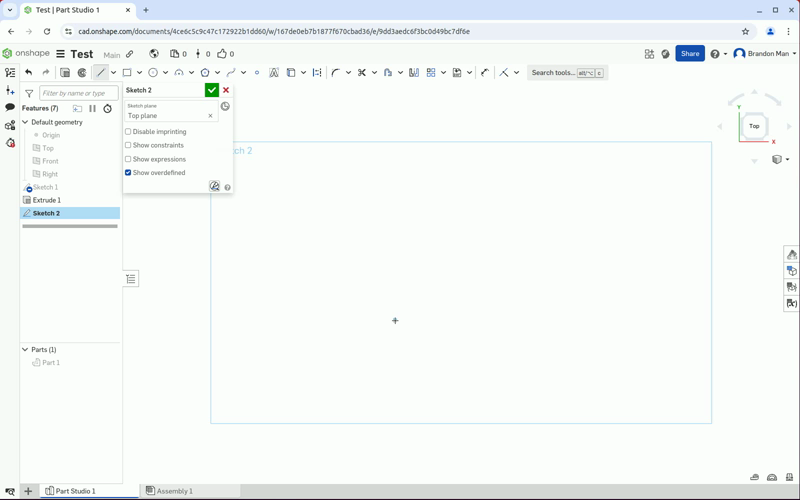
key_down(shift)
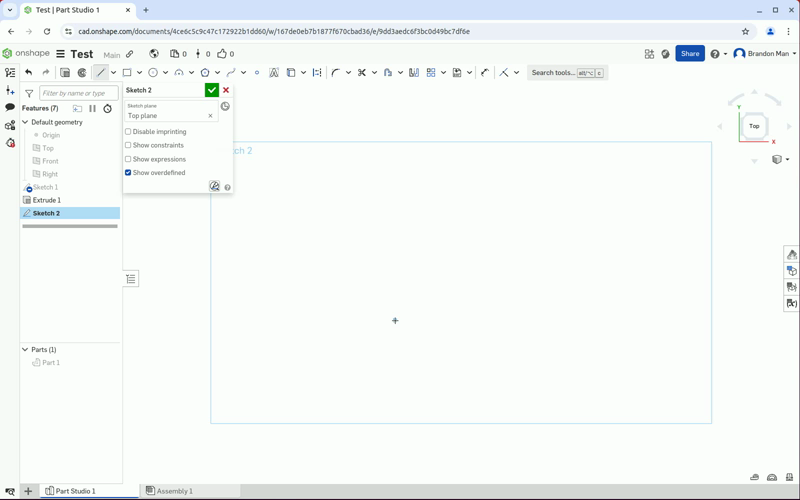
mouse_move(511, 320)
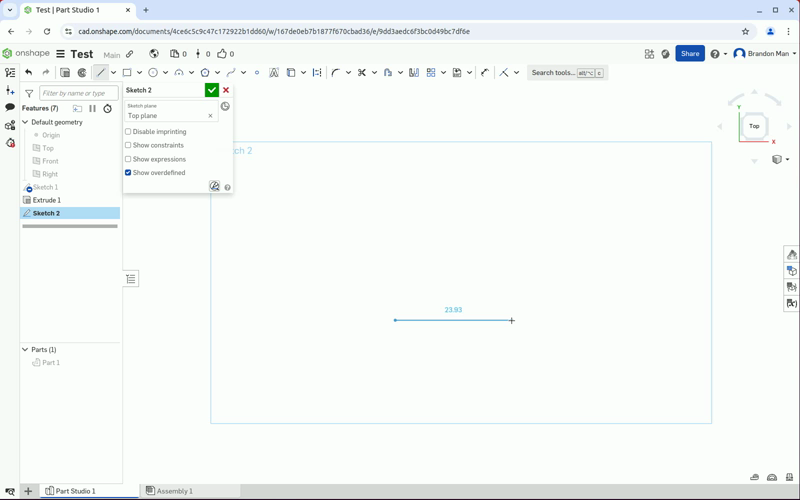
click(511, 320)
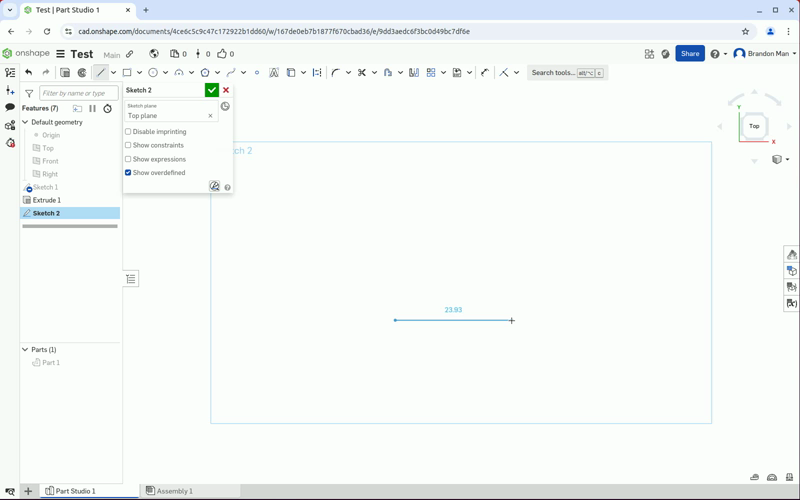
key_up(shift)
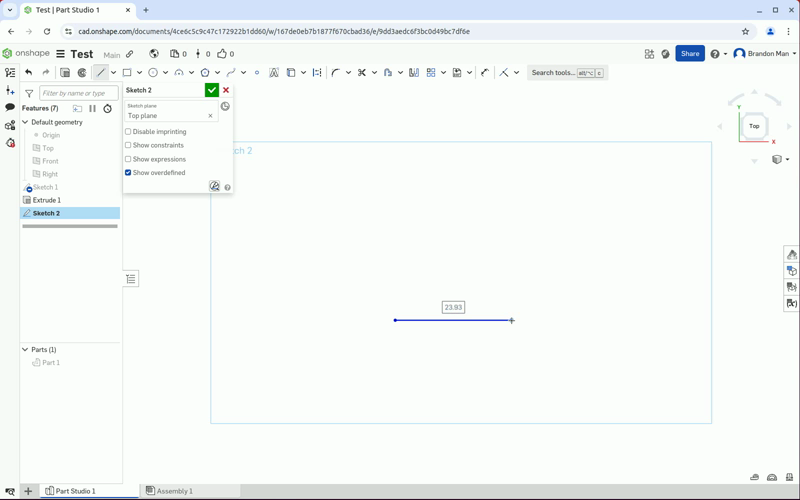
key_down(shift)
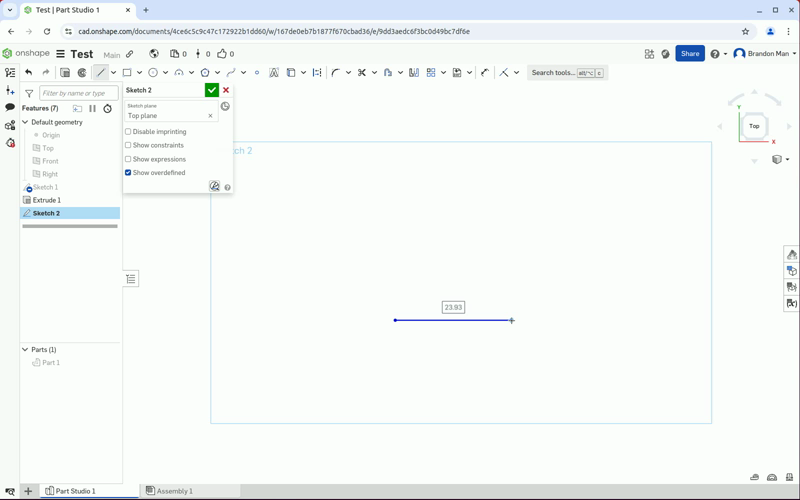
mouse_move(511, 173)
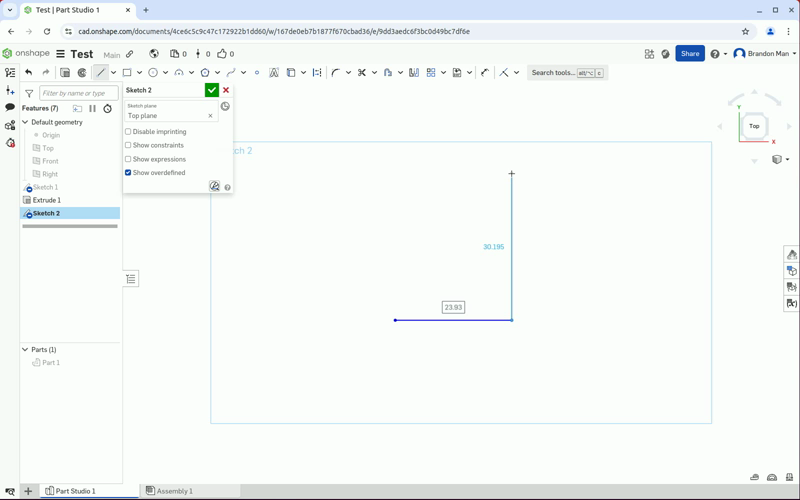
click(511, 173)
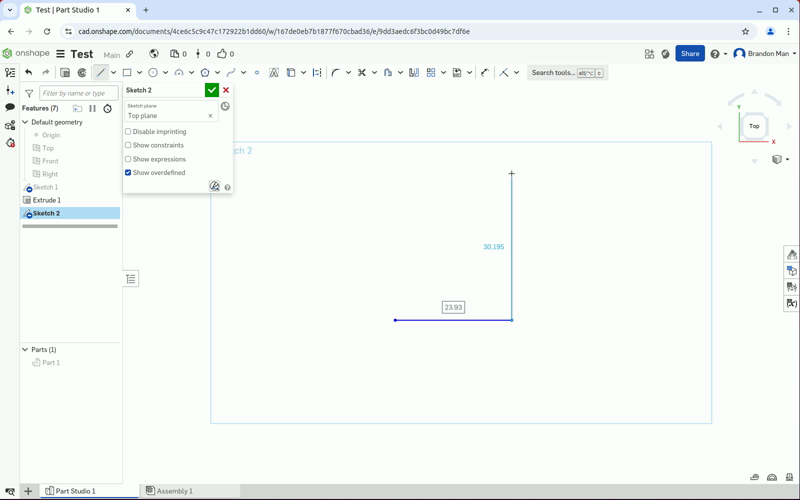
key_up(shift)
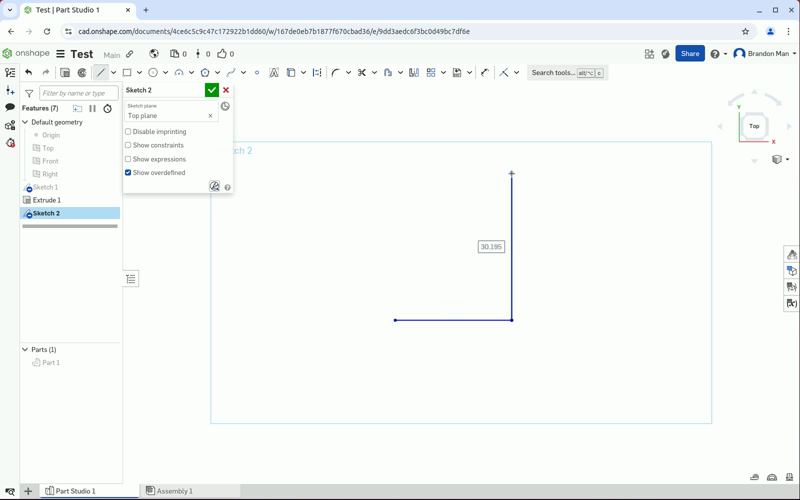
key_down(shift)
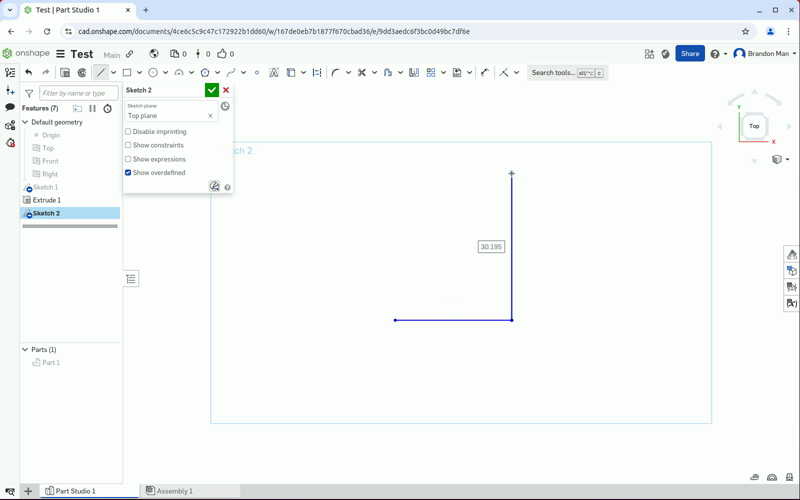
mouse_move(395, 173)
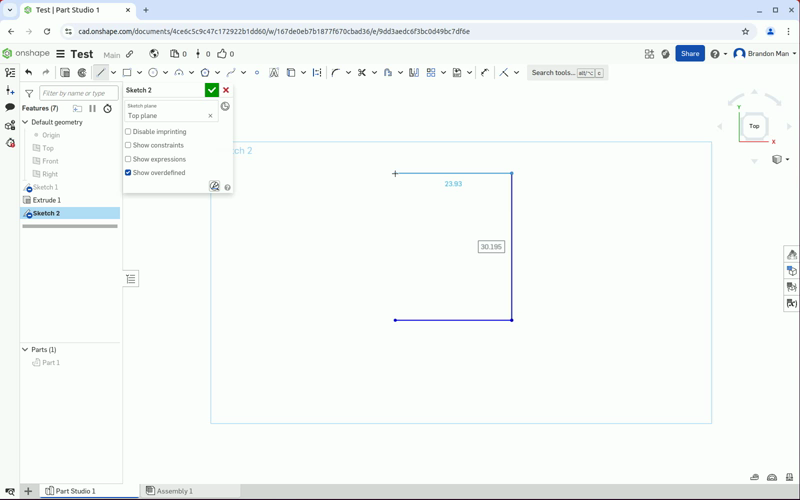
click(395, 173)
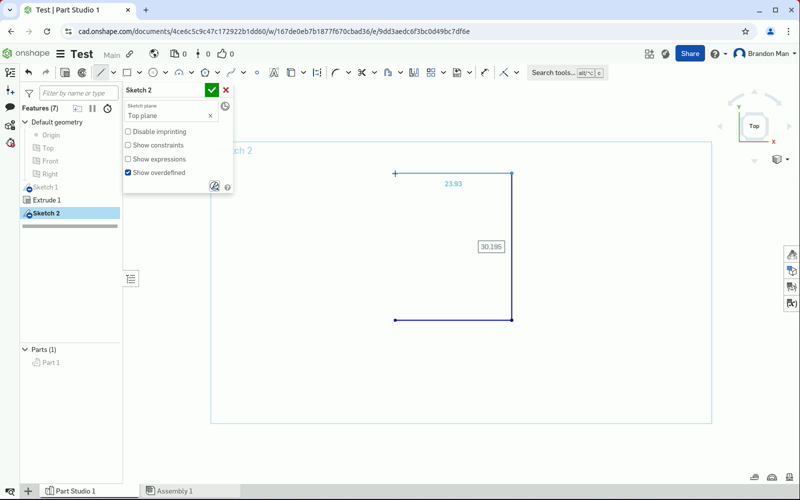
key_up(shift)
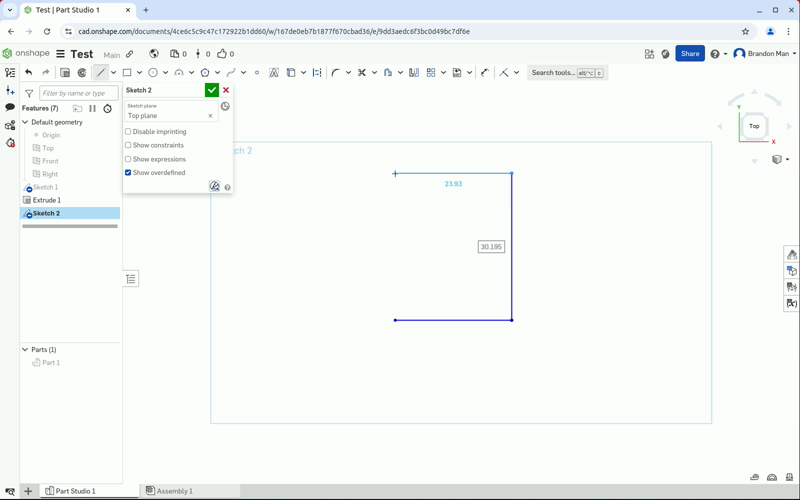
key_down(shift)
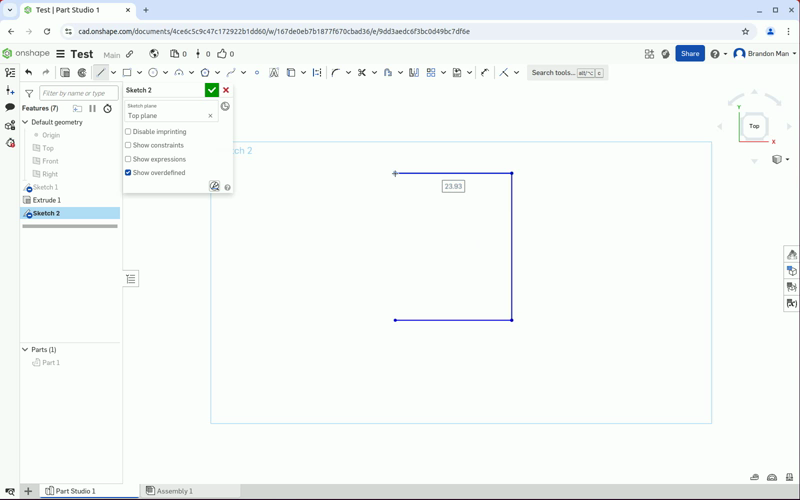
mouse_move(395, 320)
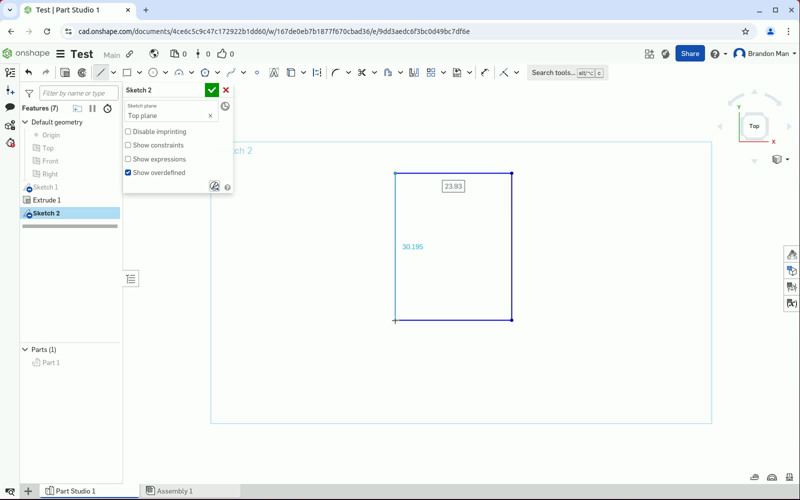
key_up(shift)
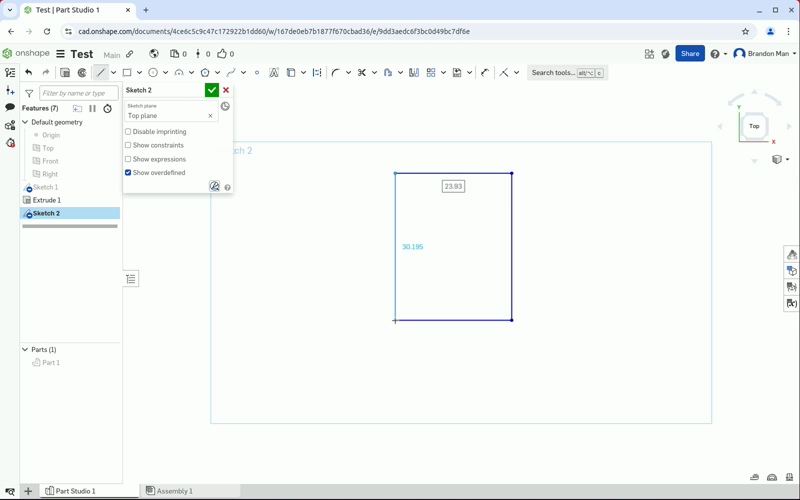
click(395, 320)
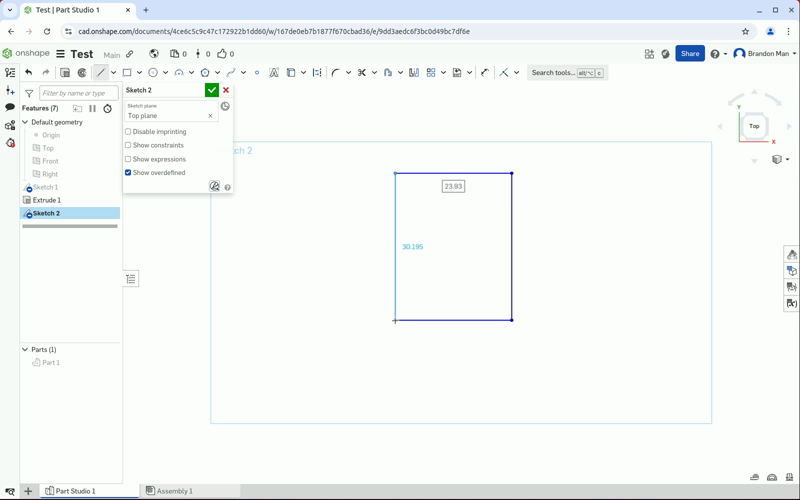
key(esc)
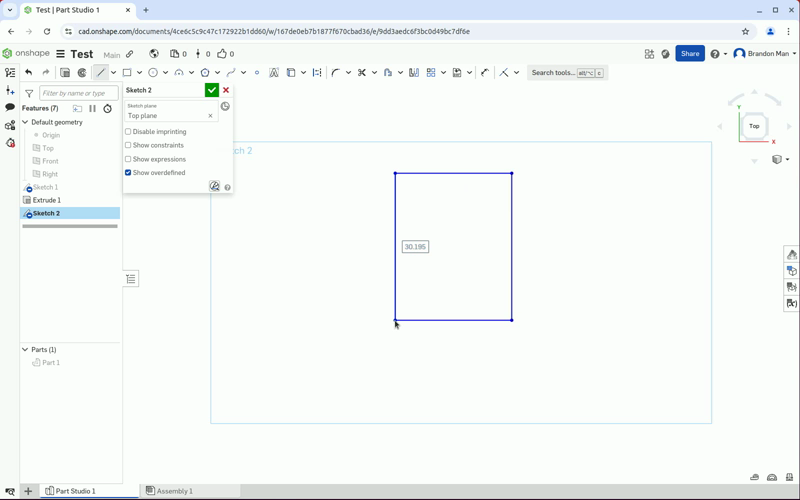
key(c)
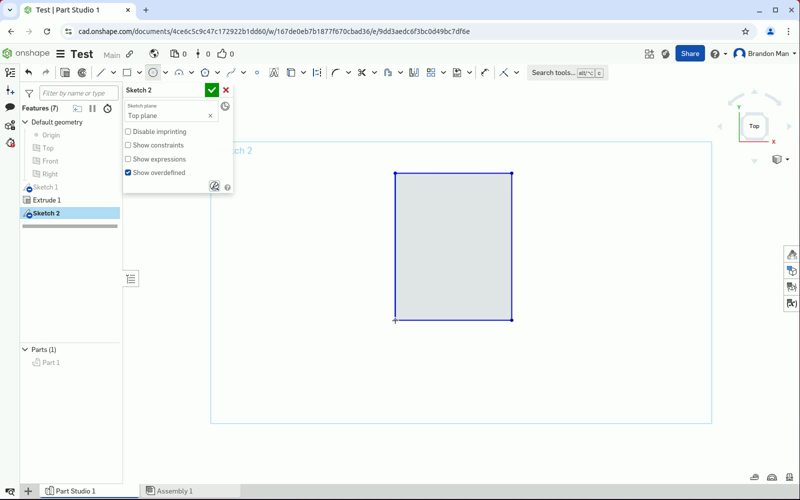
key_down(shift)
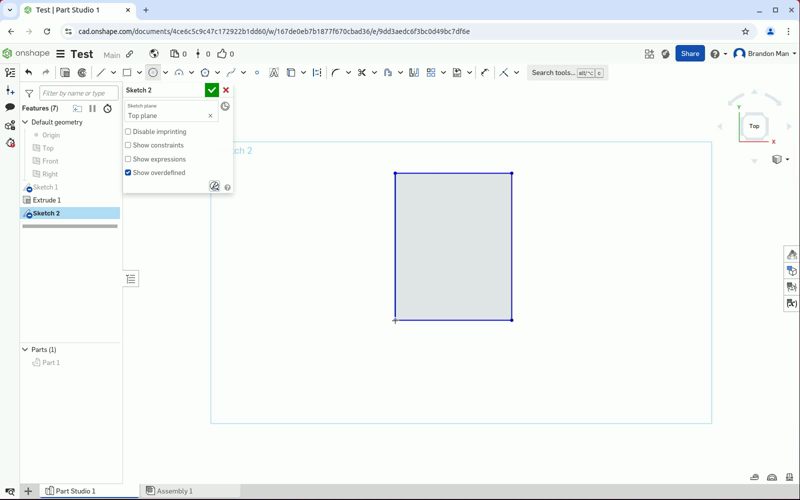
mouse_move(401, 287)
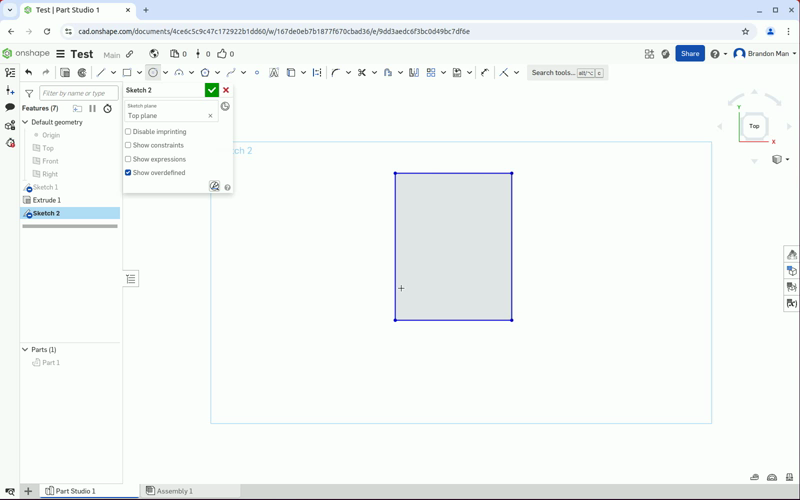
click(401, 287)
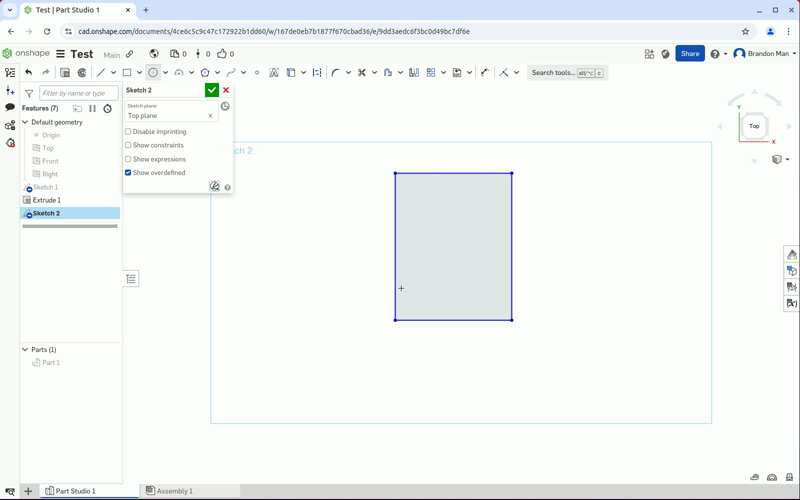
key_up(shift)
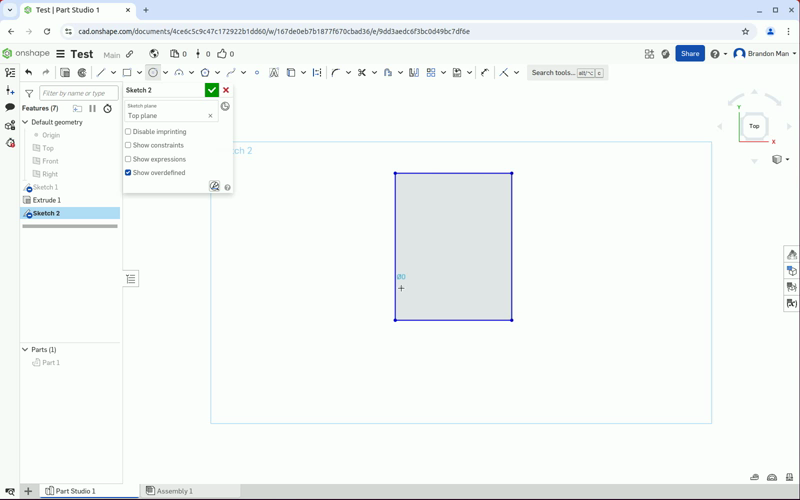
mouse_move(406, 287)
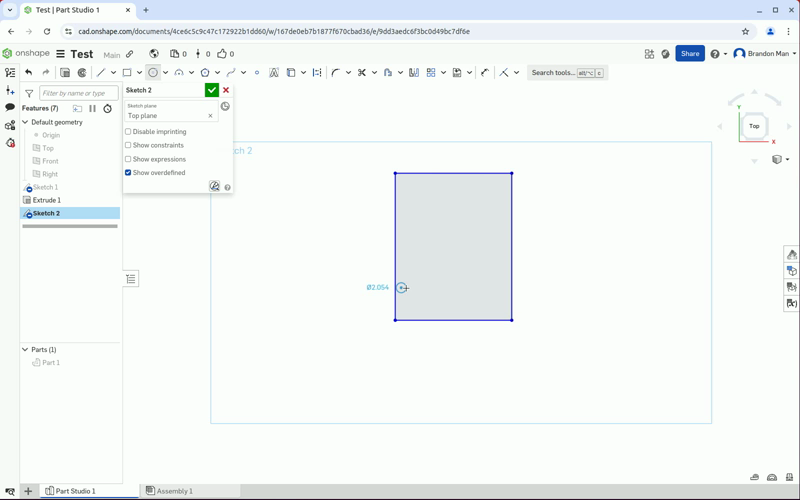
click(406, 287)
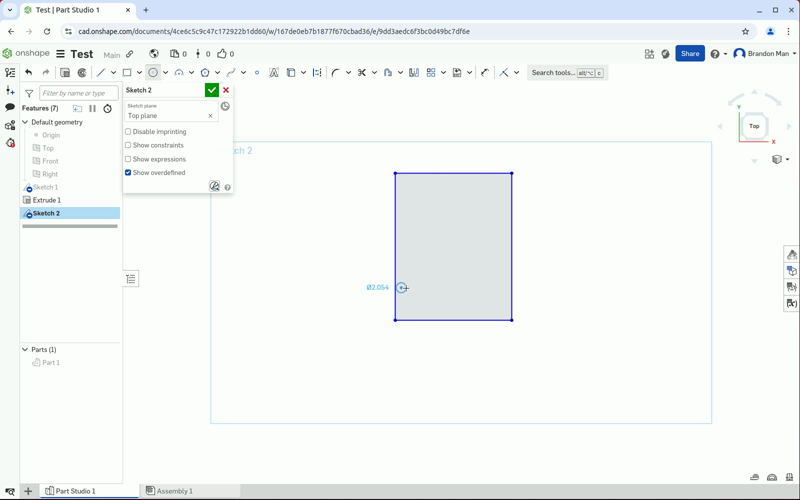
key(esc)
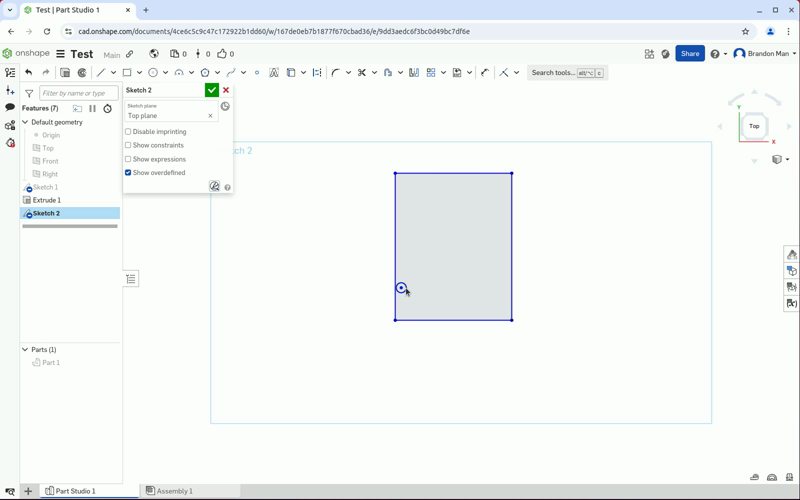
key(c)
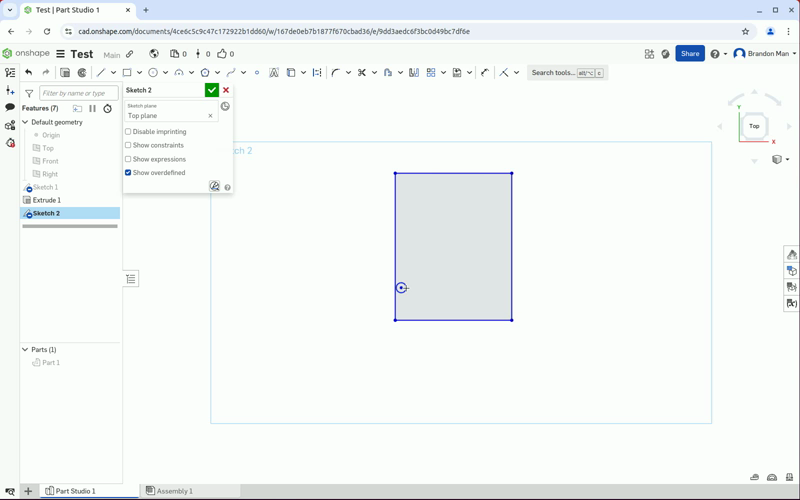
key_down(shift)
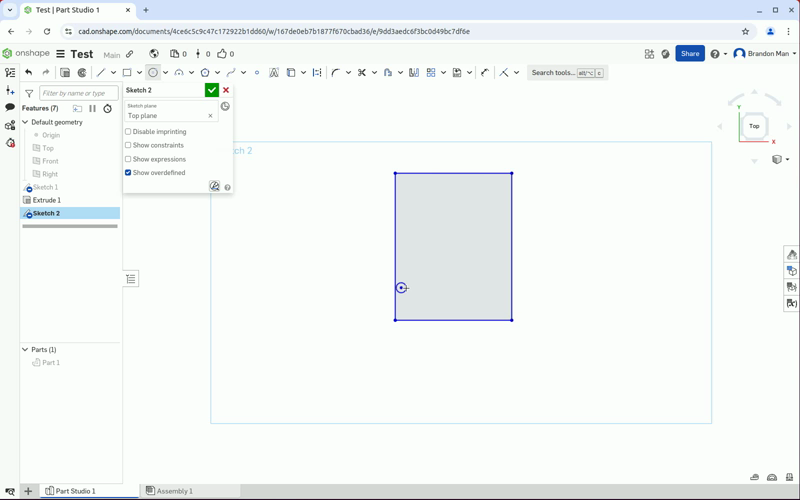
mouse_move(433, 179)
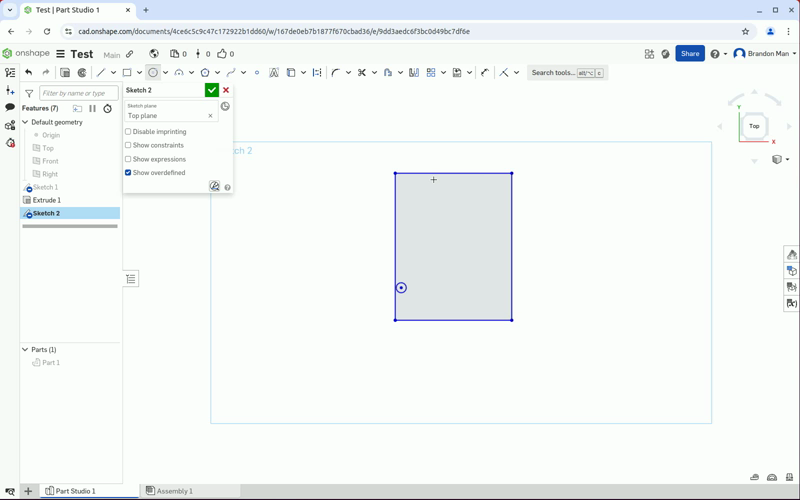
click(433, 179)
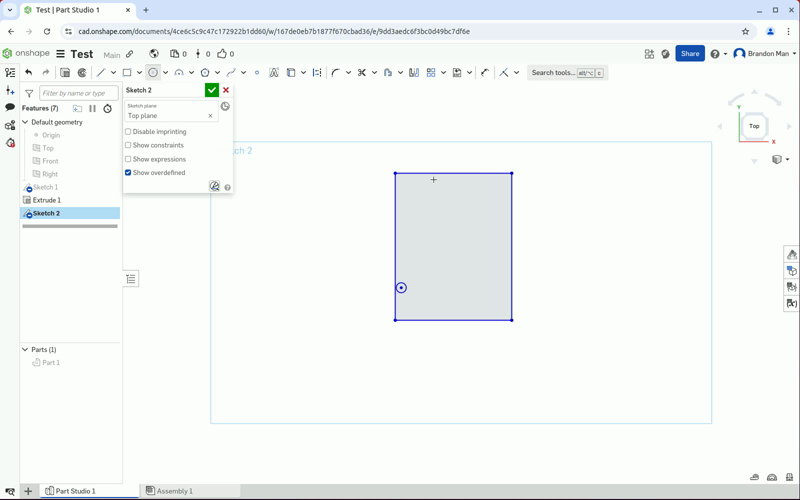
key_up(shift)
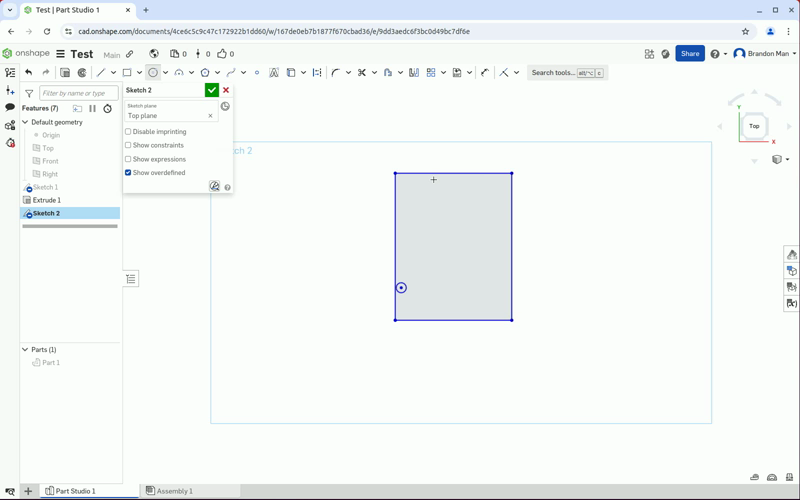
mouse_move(438, 179)
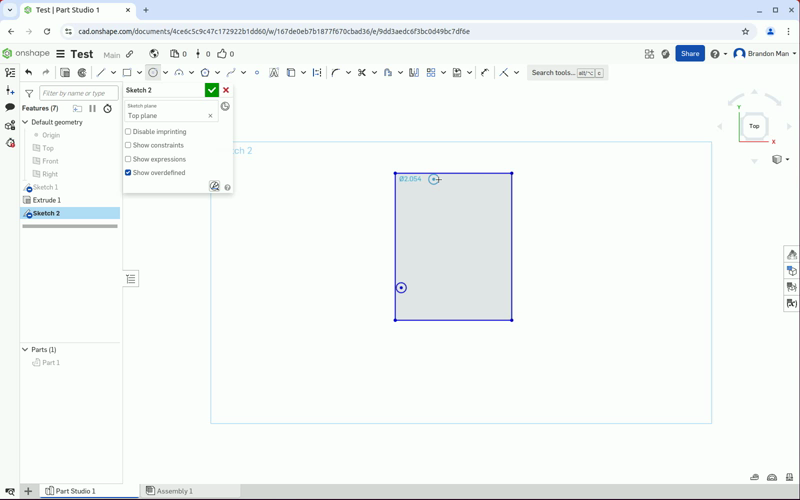
click(438, 179)
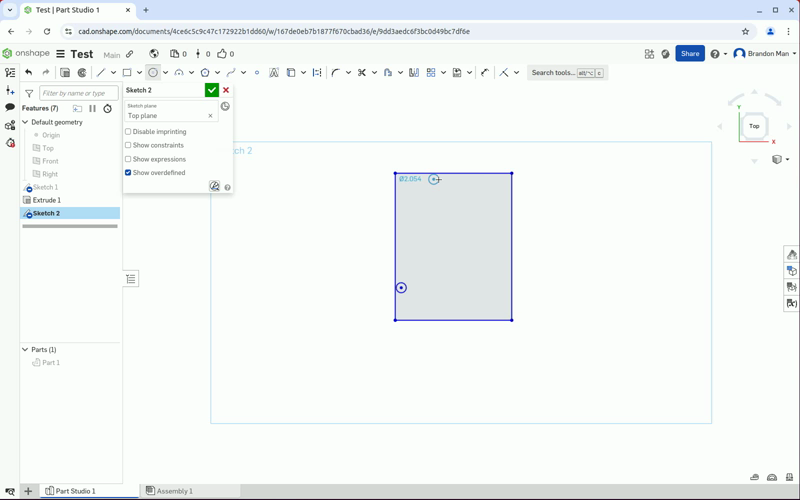
key(esc)
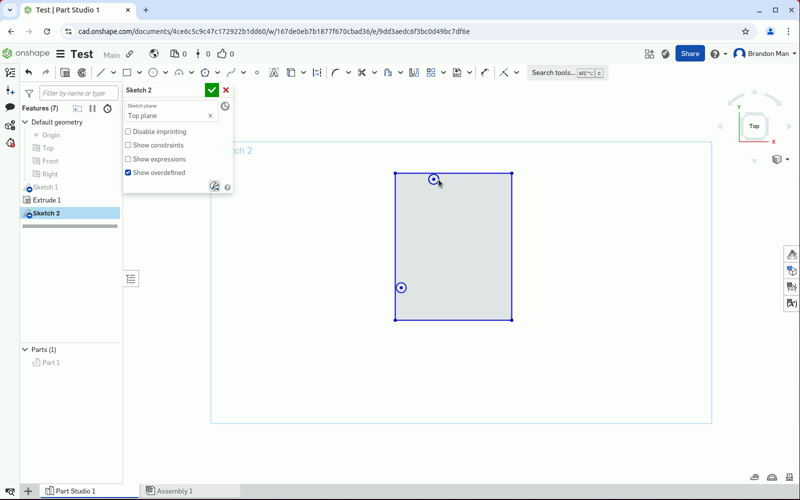
key(c)
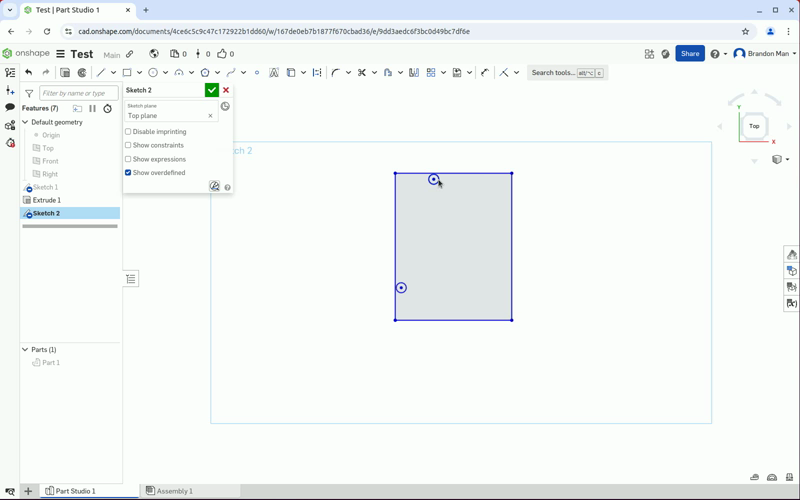
key_down(shift)
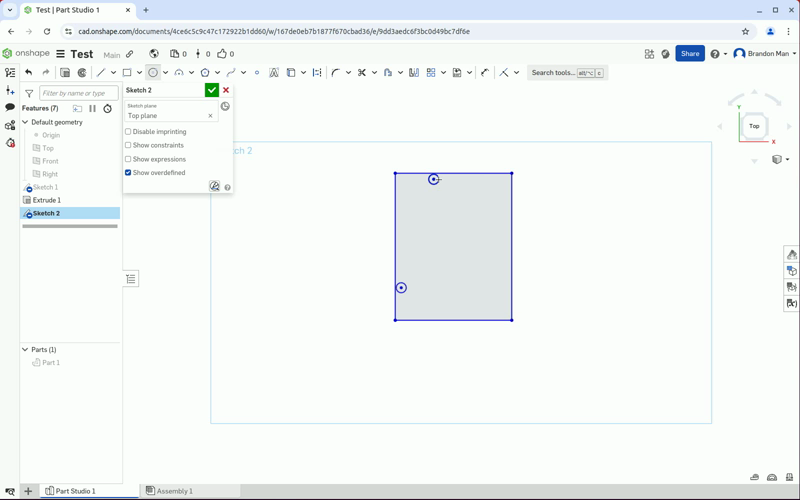
mouse_move(497, 179)
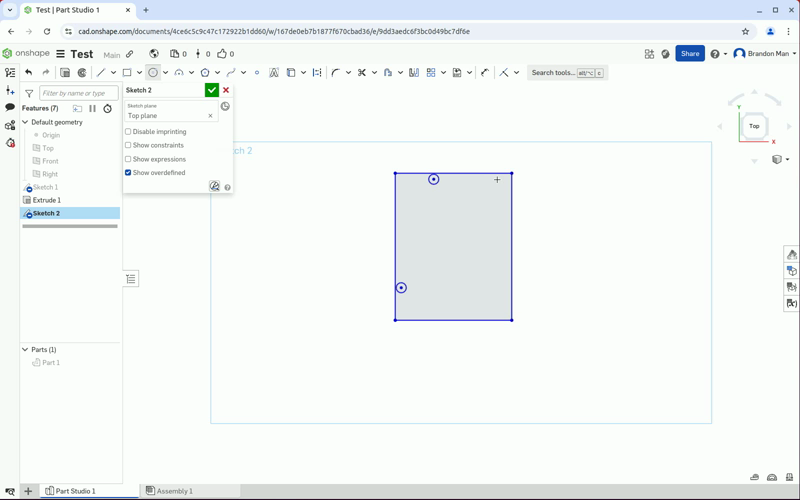
click(497, 179)
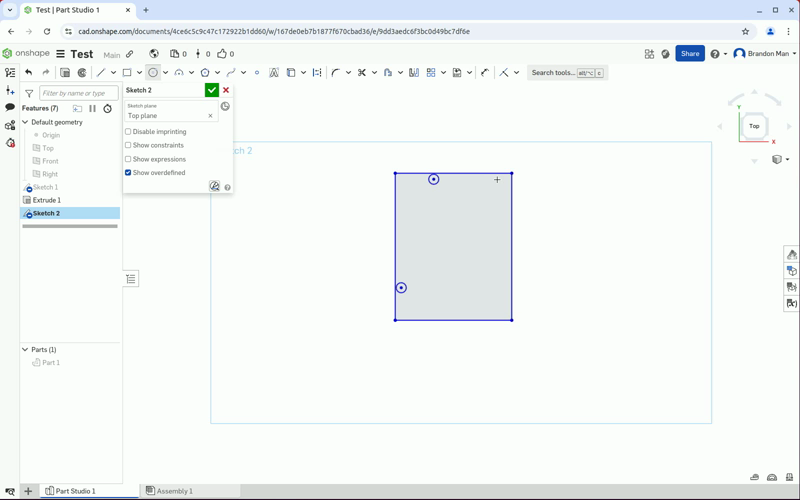
key_up(shift)
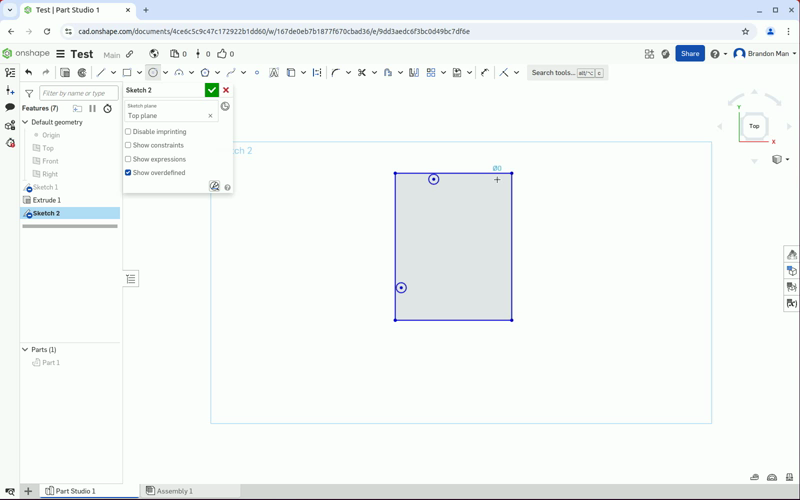
mouse_move(502, 179)
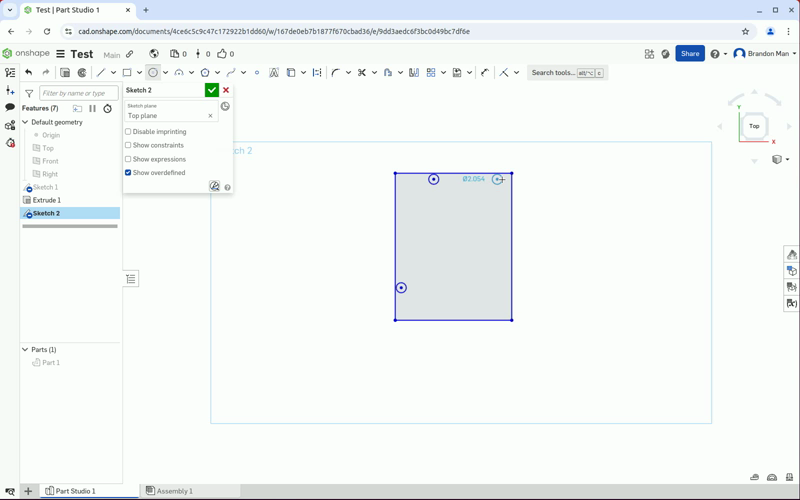
click(502, 179)
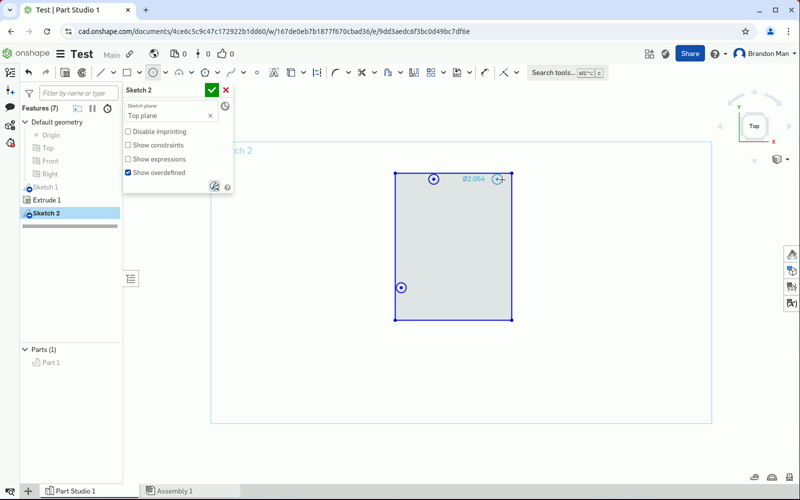
key(esc)
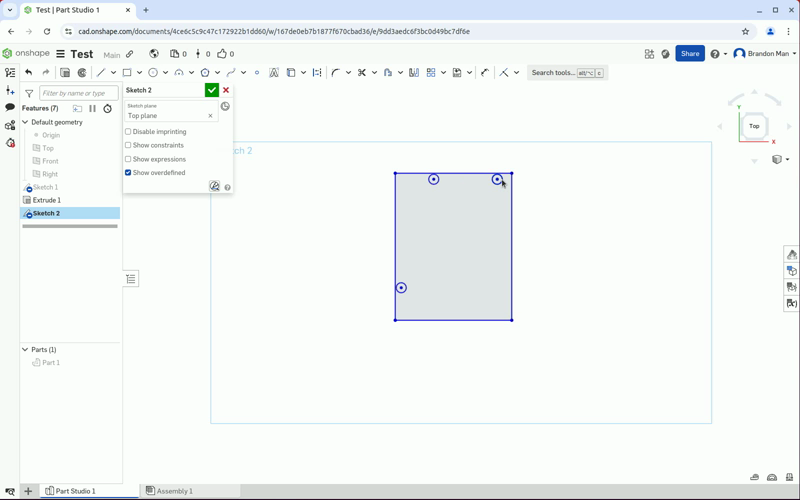
mouse_move(408, 229)
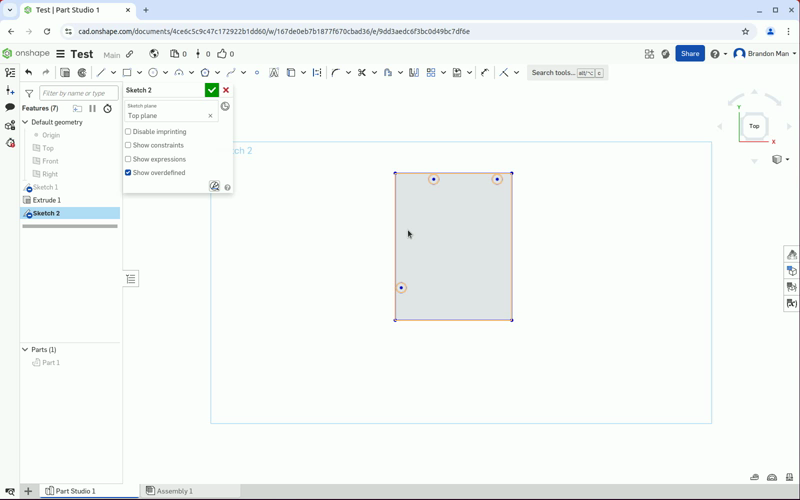
click(408, 229)
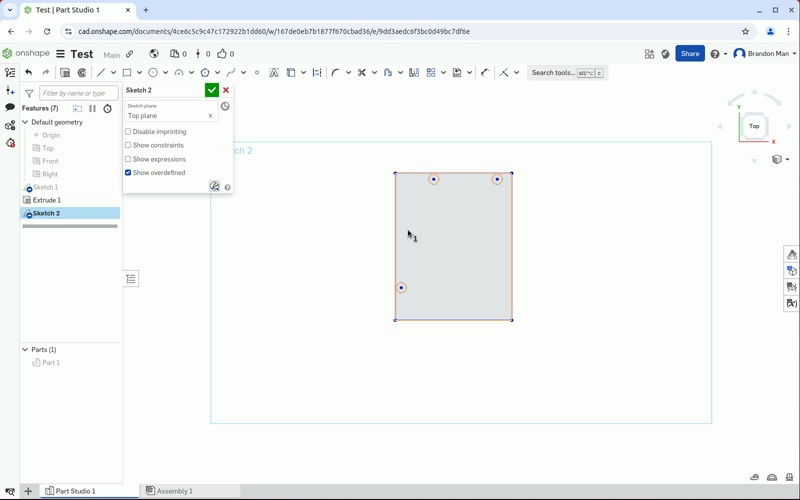
mouse_move(73, 352)
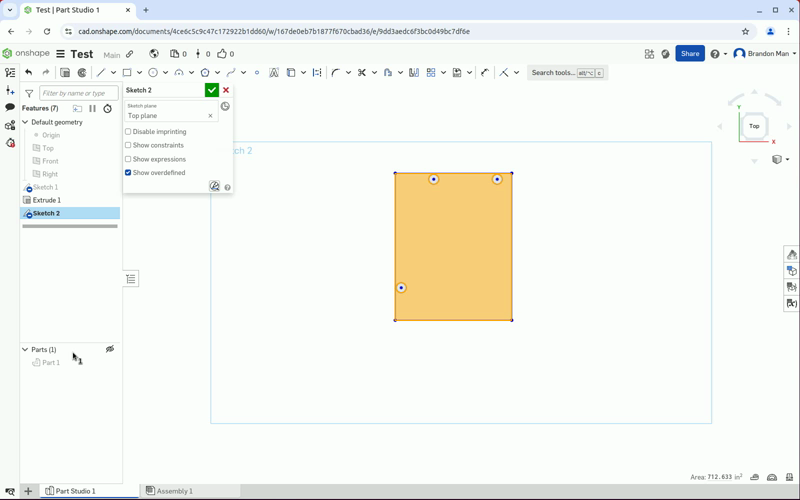
key(shift+y)
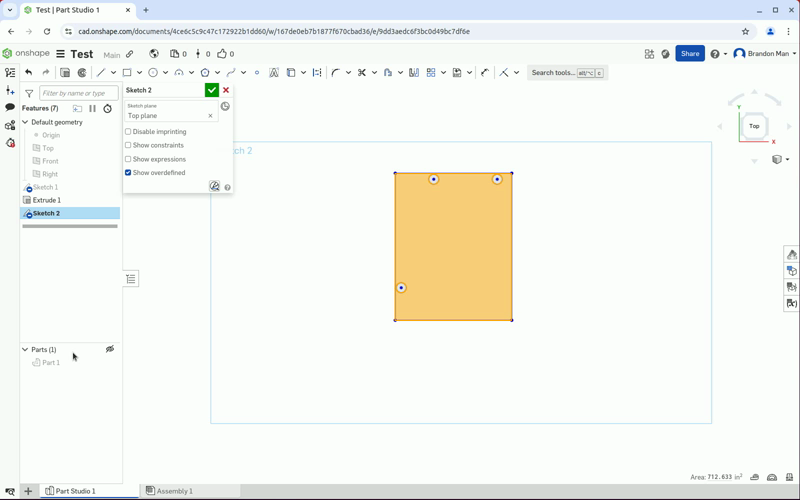
key(shift+e)
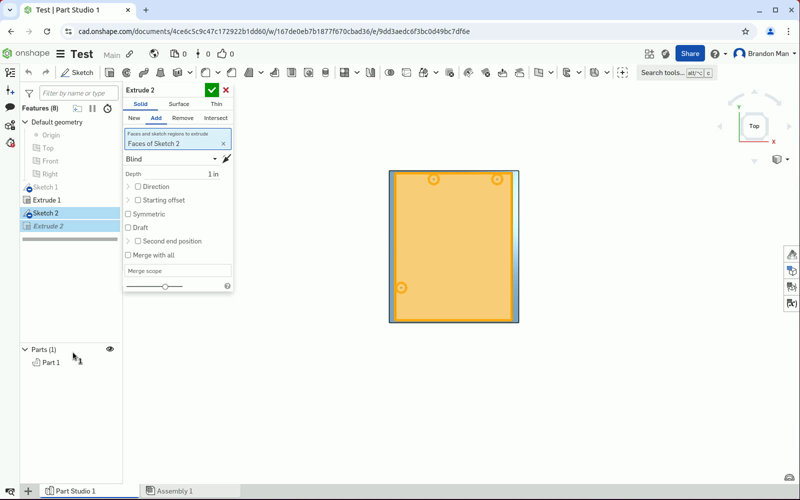
mouse_move(143, 106)
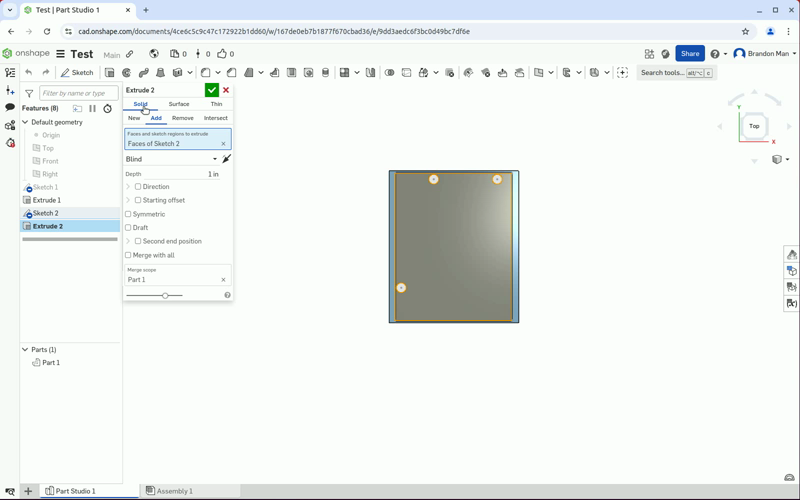
click(143, 106)
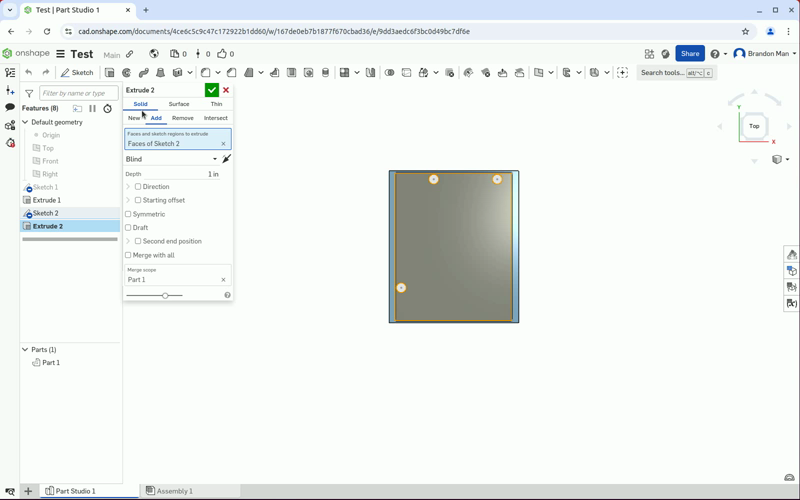
mouse_move(137, 120)
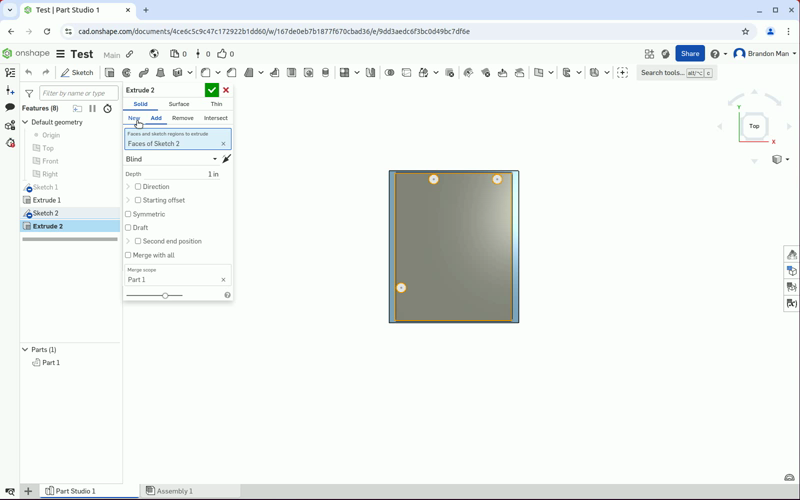
click(137, 120)
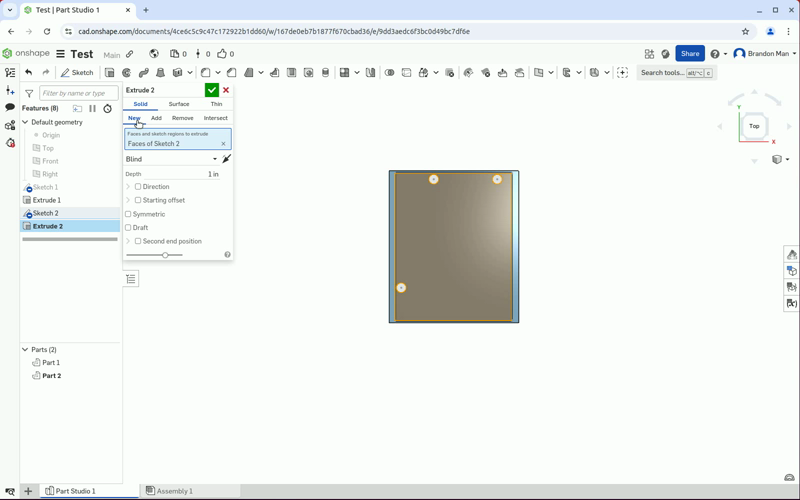
key(tab, 4)
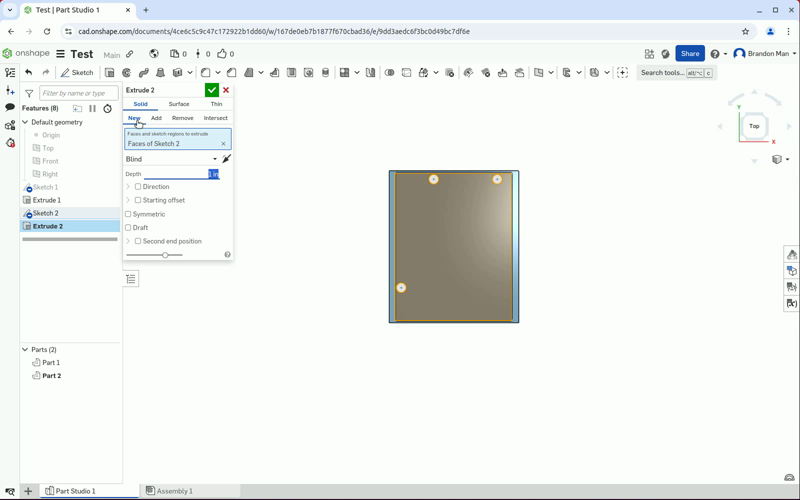
text(1.444)
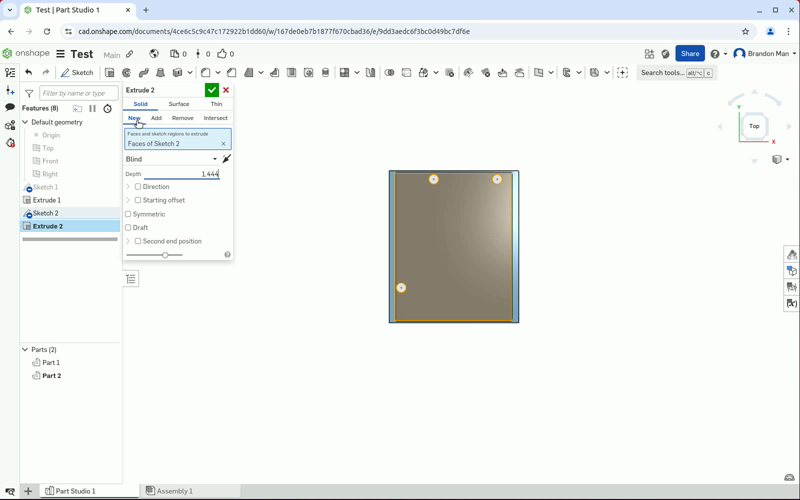
key(enter)
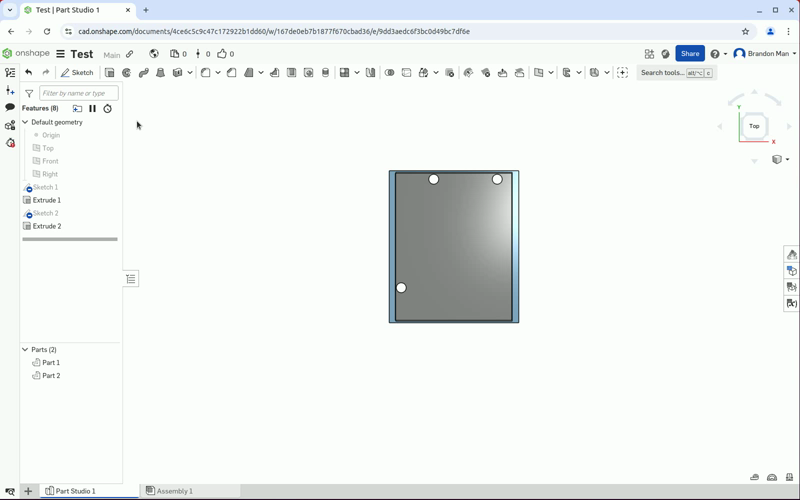
key(shift+h)
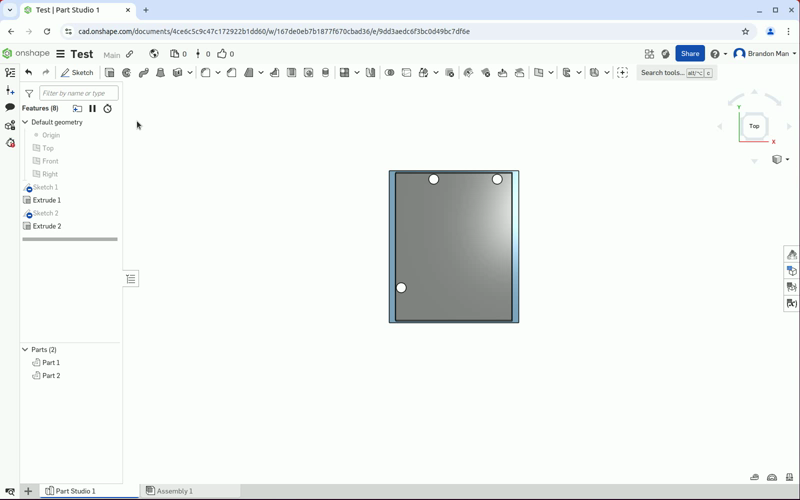
key(shift+h)
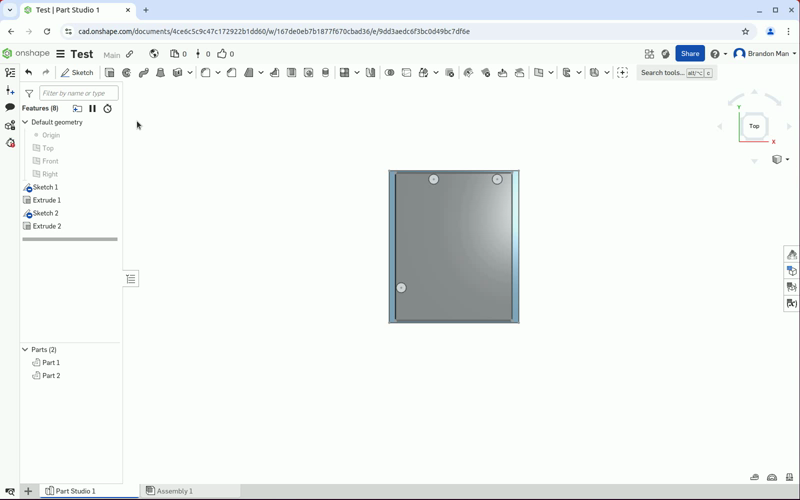
key(shift+7)
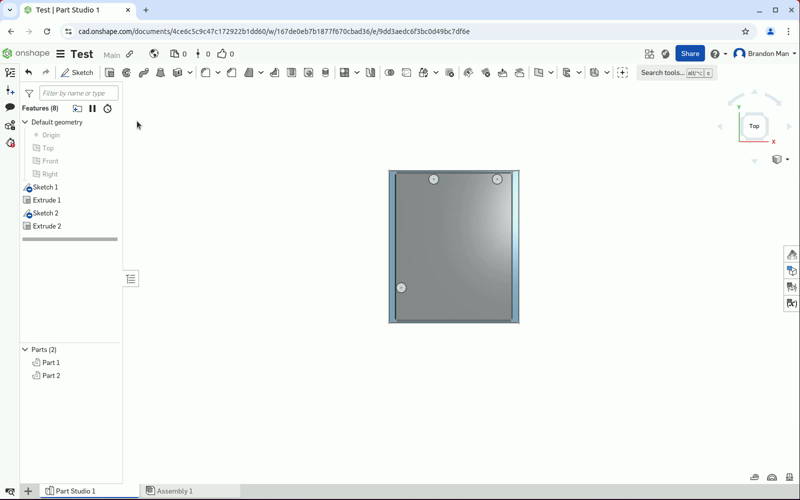
key(up, 3)
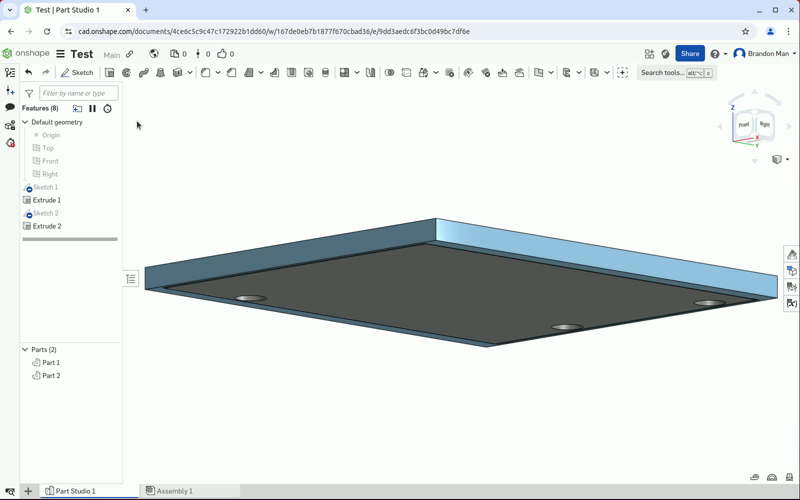
key(left, 3)
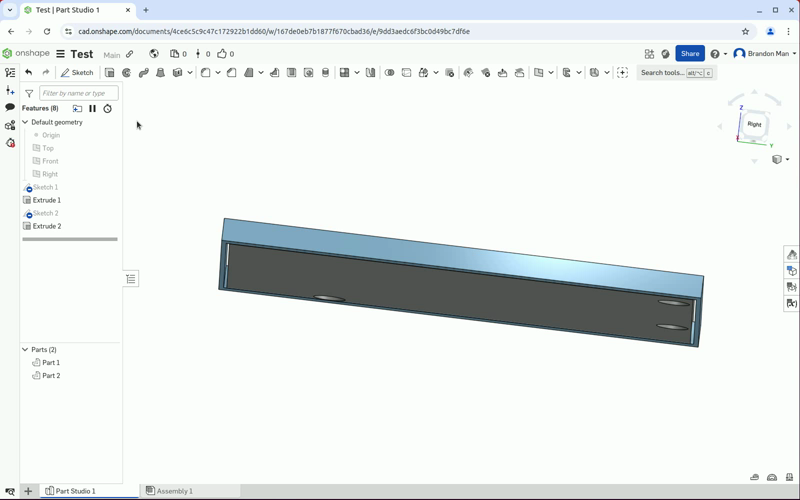
key(right, 3)
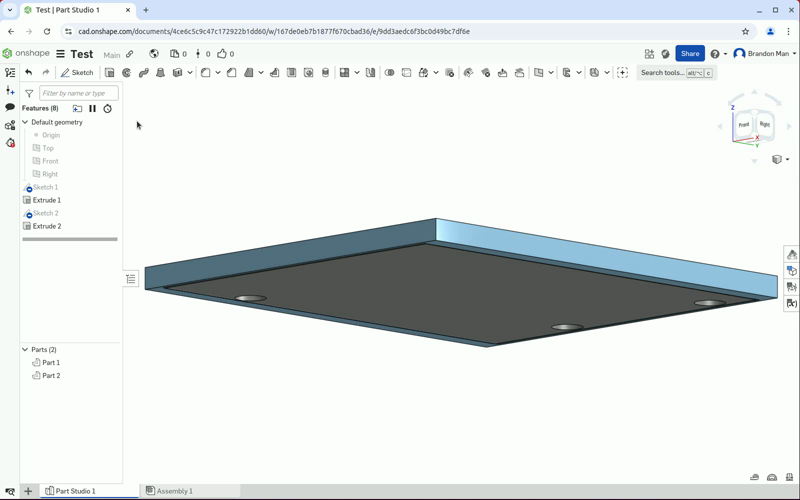
key(down, 3)
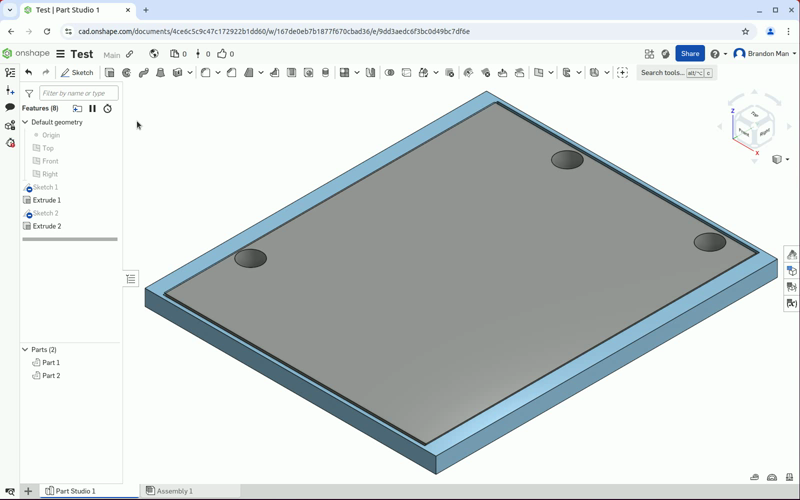
mouse_move(73, 189)
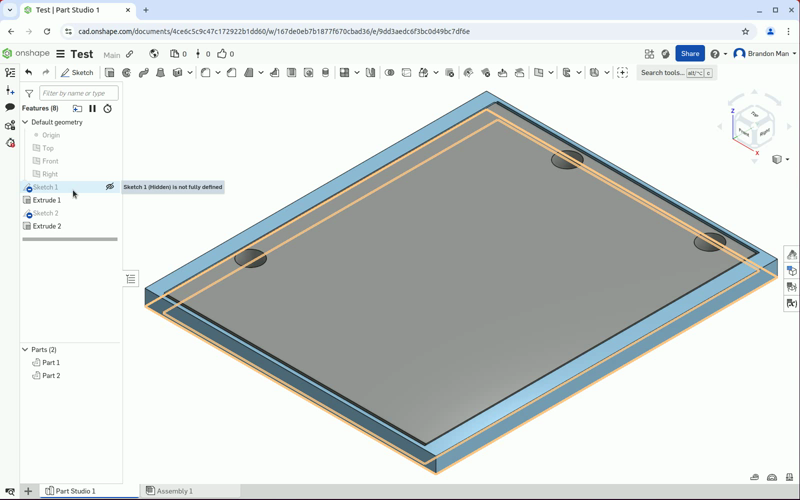
click(73, 189)